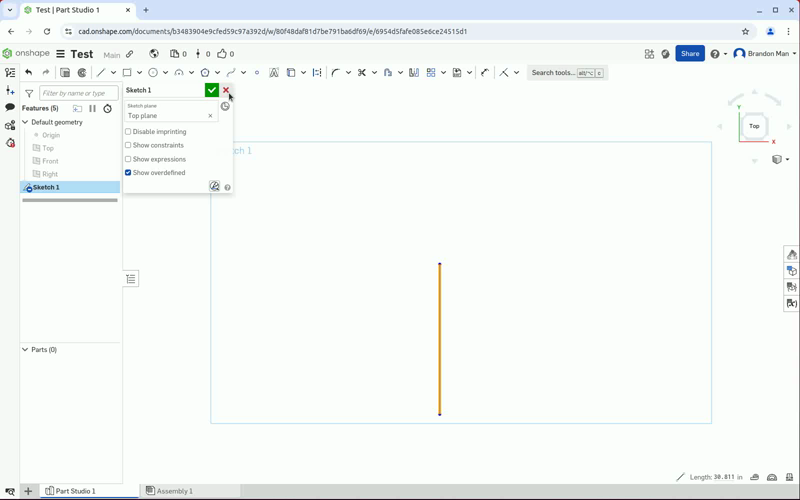
key(shift+h)
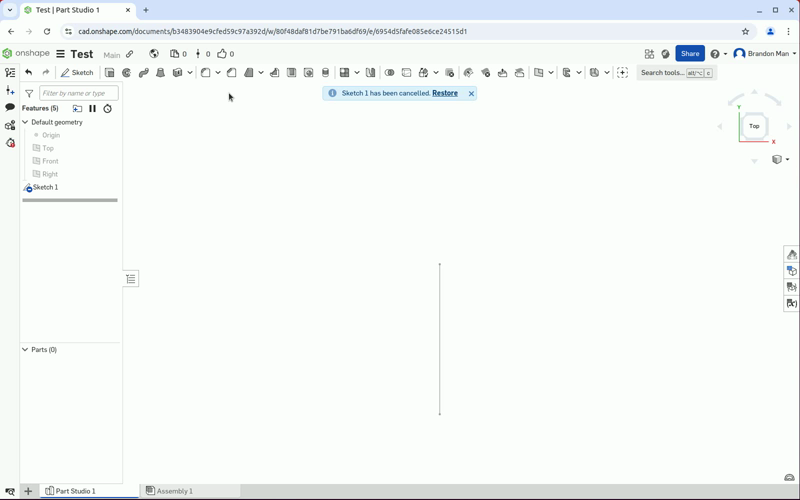
mouse_move(73, 352)
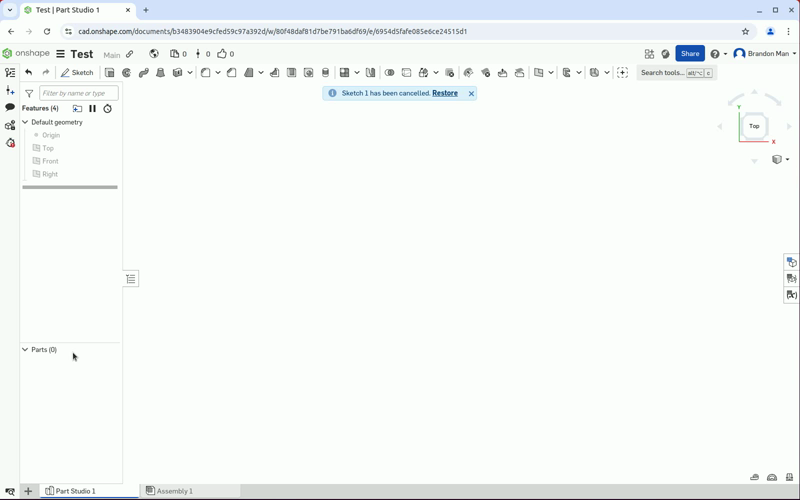
key(y)
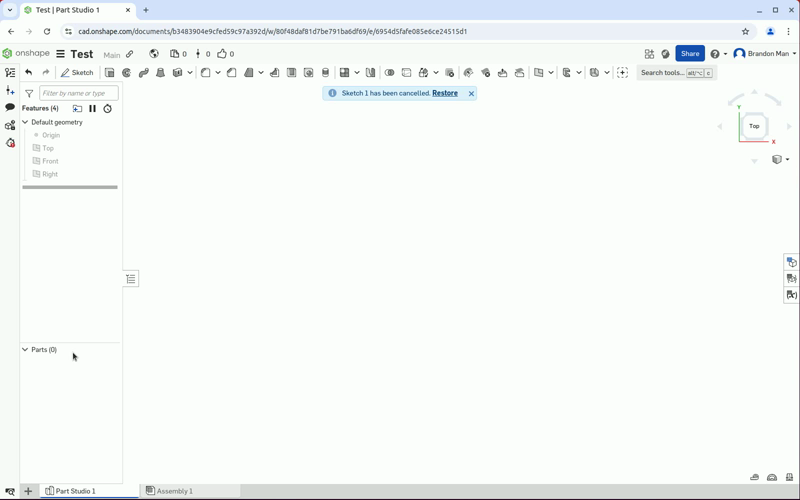
key(shift+p)
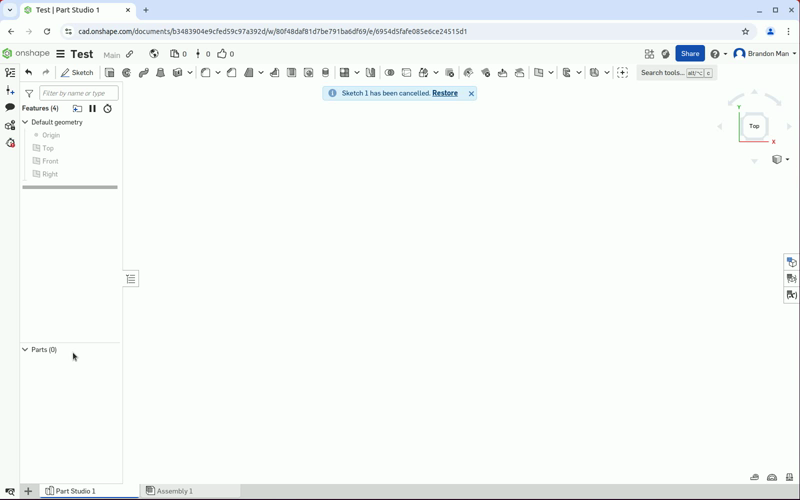
key(space)
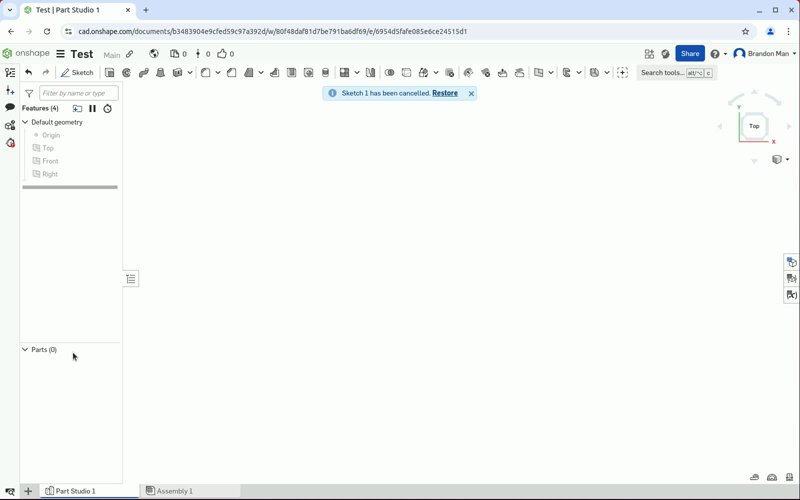
key_down(shift)
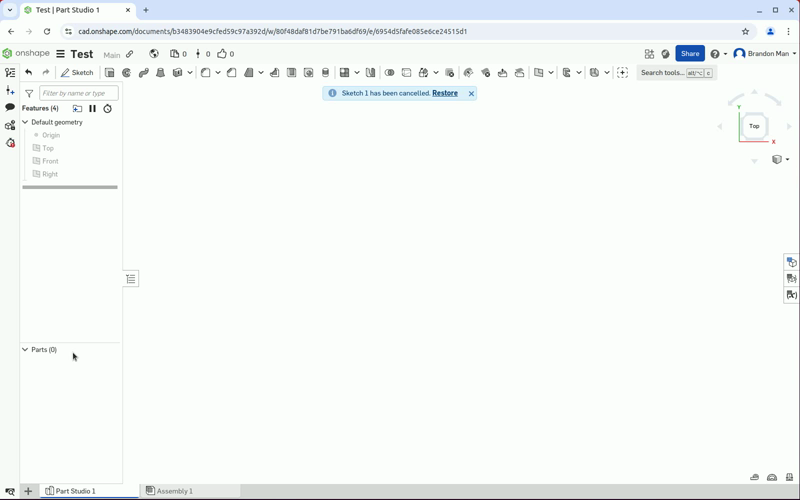
key(up)
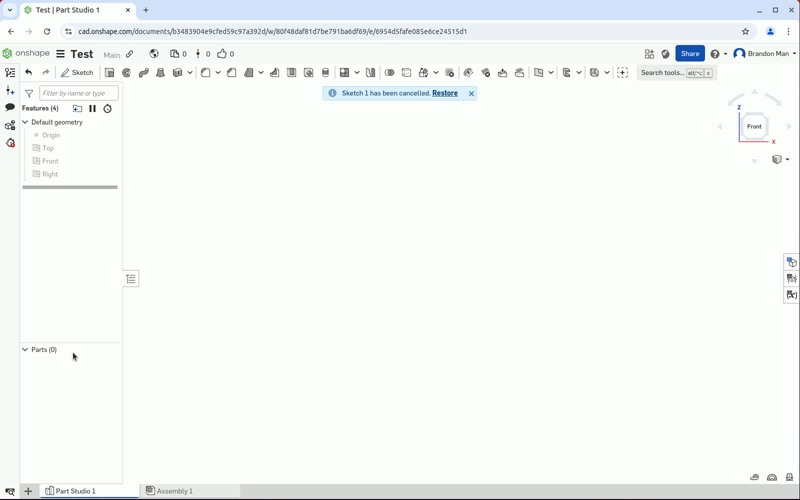
key_up(shift)
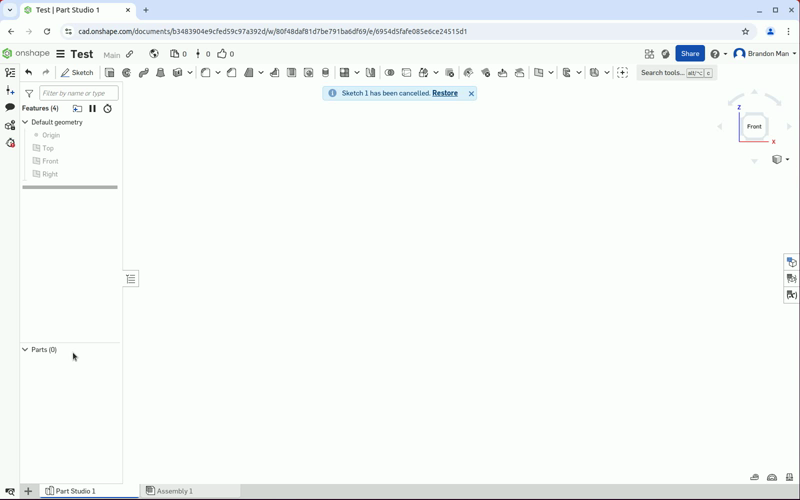
key(space)
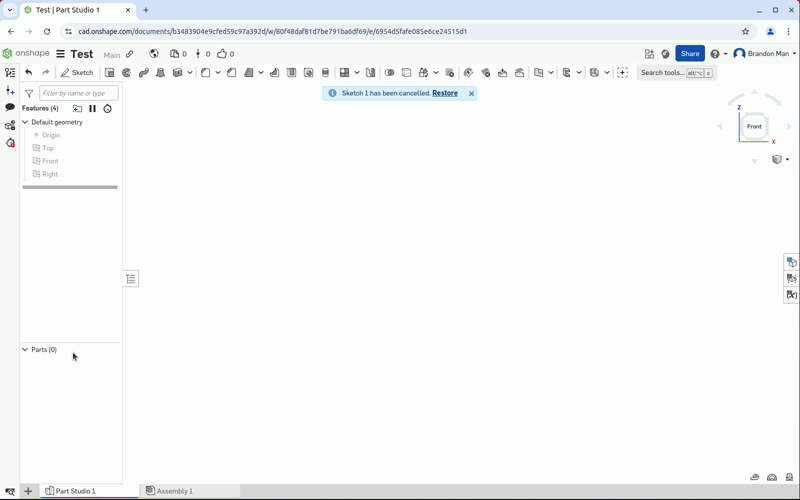
key_down(shift)
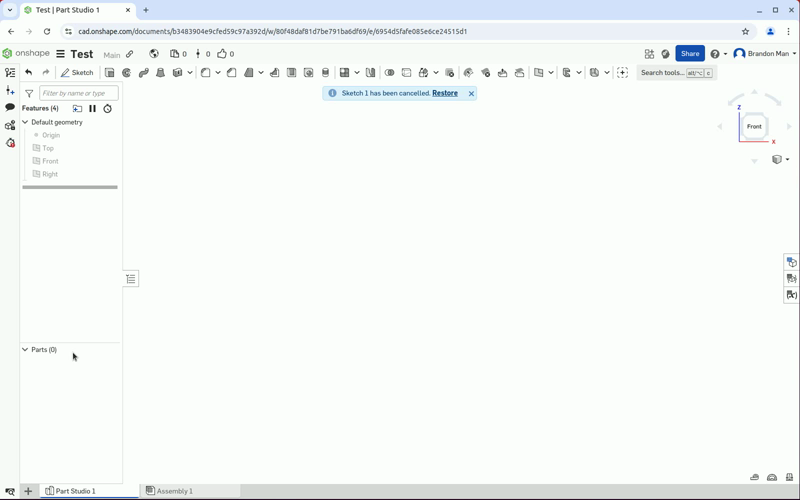
key(left)
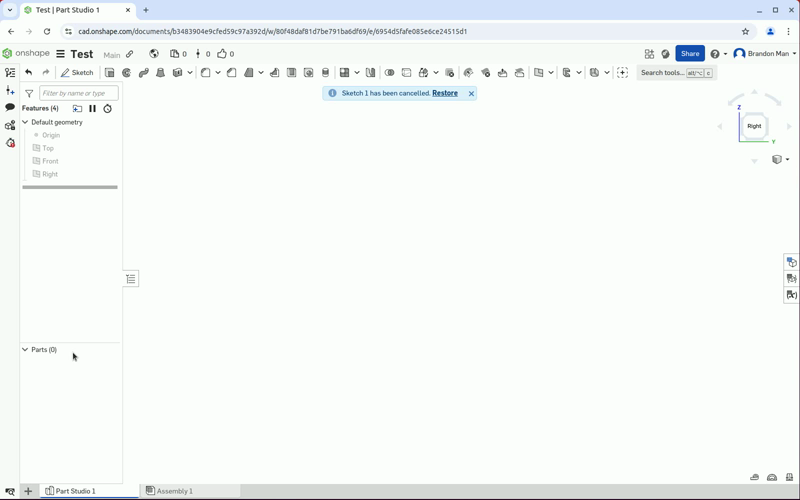
key_up(shift)
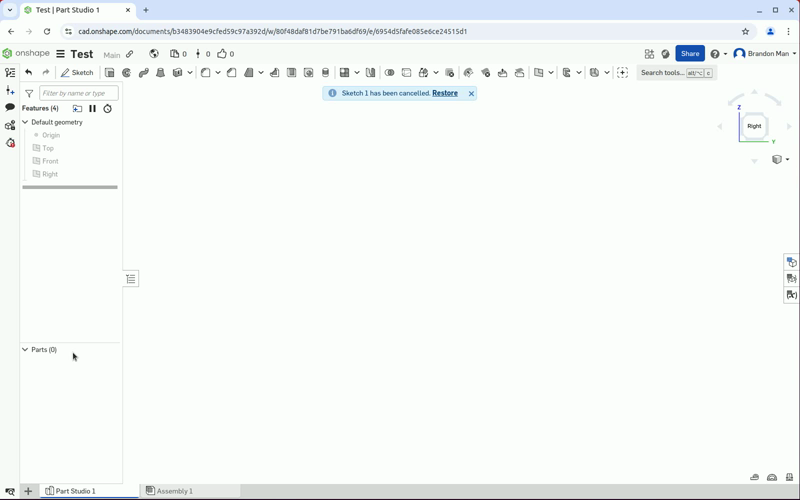
mouse_move(73, 352)
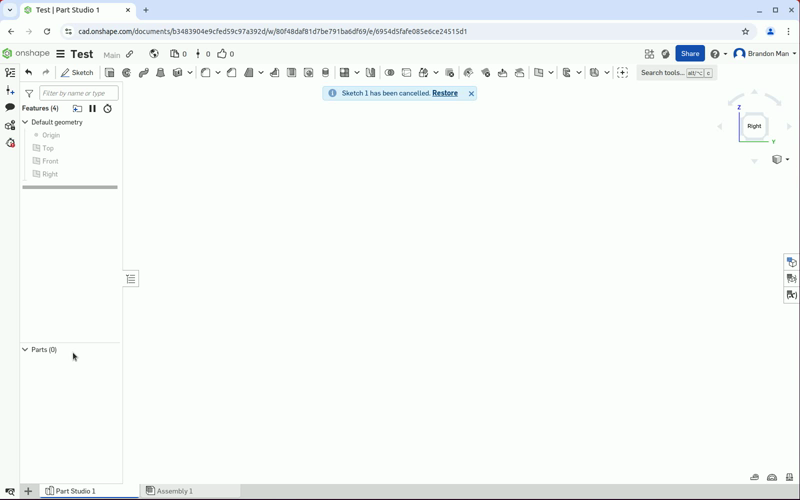
key(shift+y)
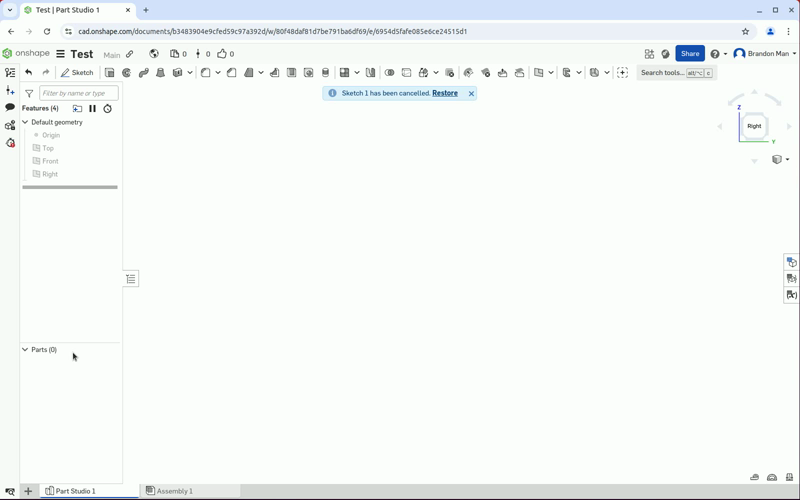
key(shift+s)
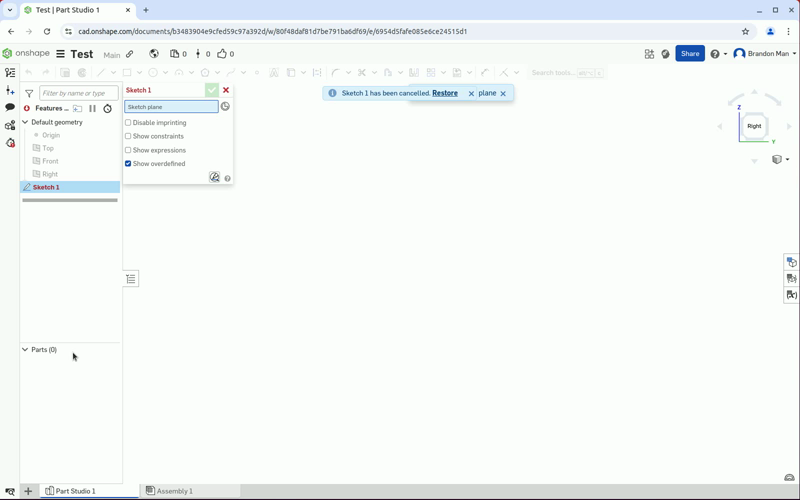
mouse_move(73, 176)
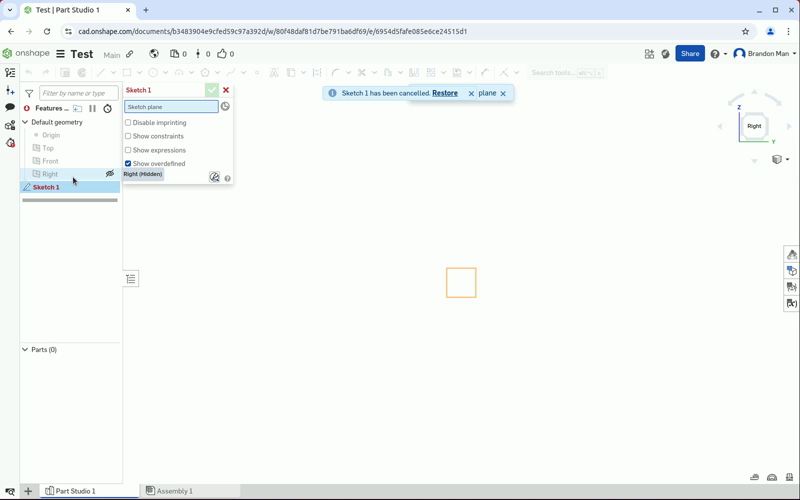
click(73, 176)
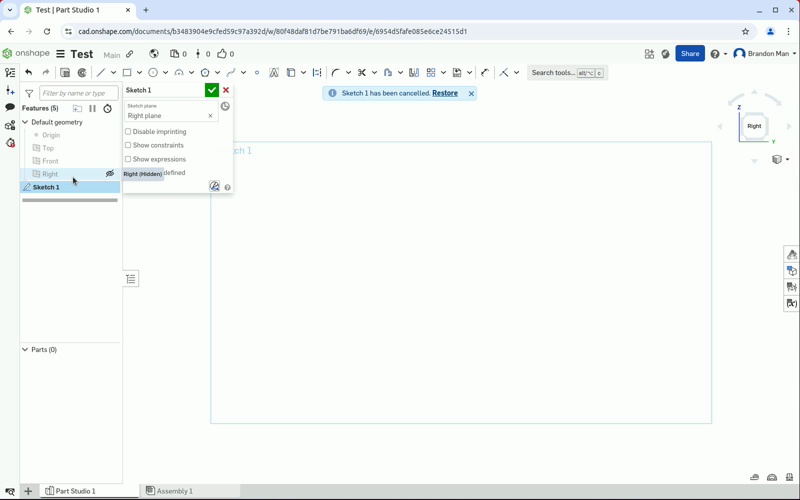
mouse_move(73, 352)
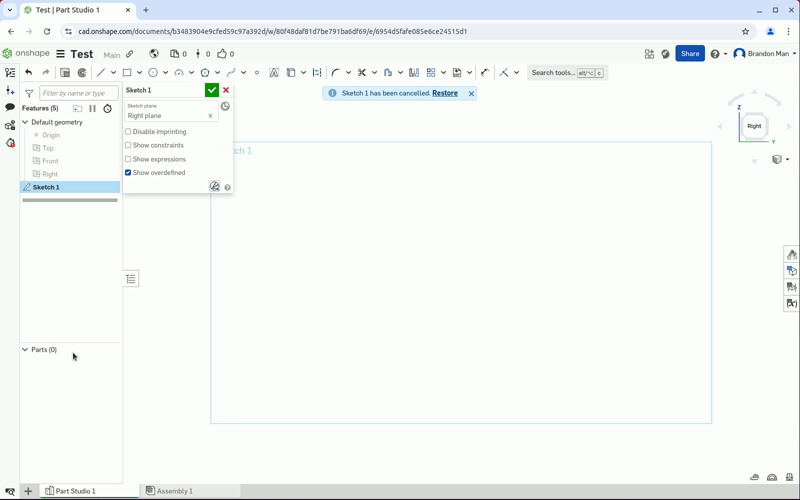
key(y)
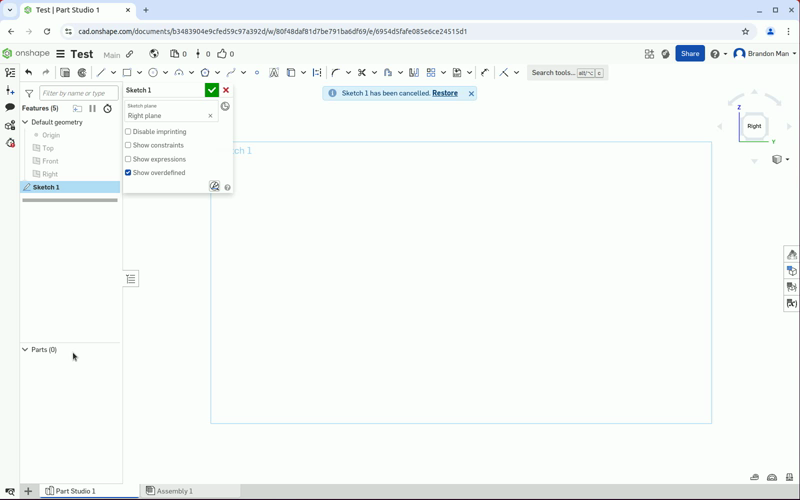
key(l)
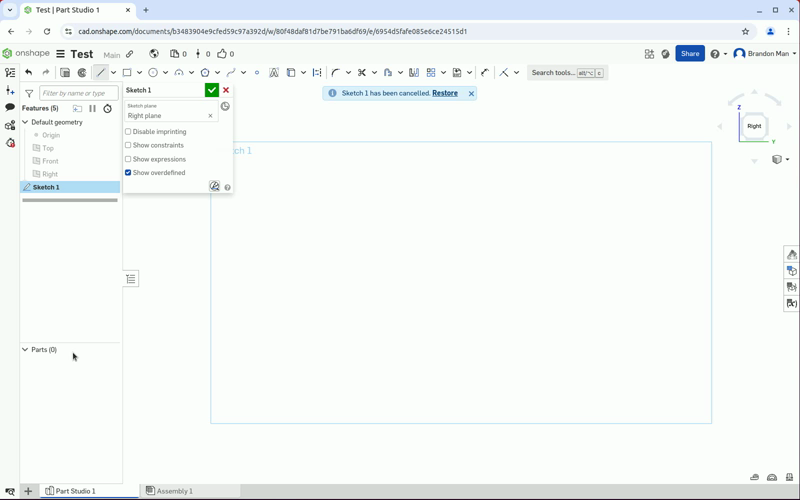
key_down(shift)
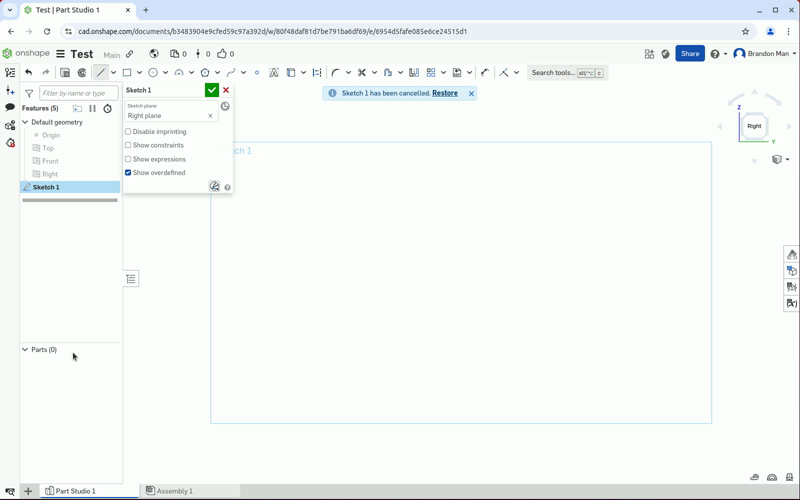
mouse_move(457, 286)
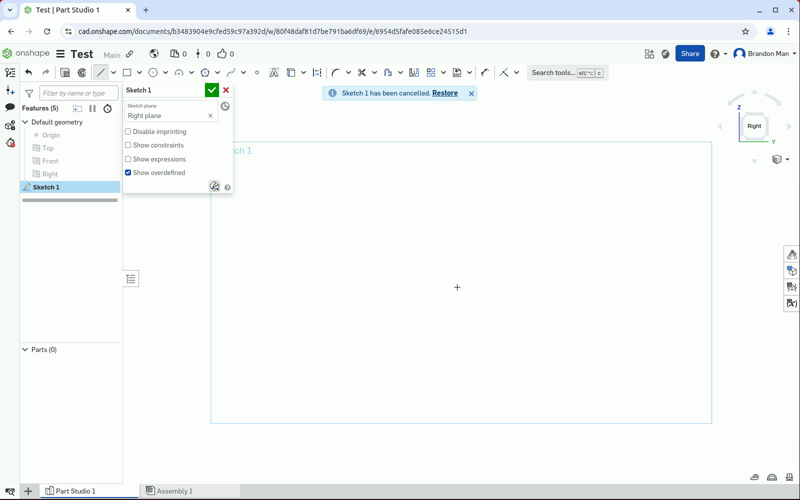
click(457, 286)
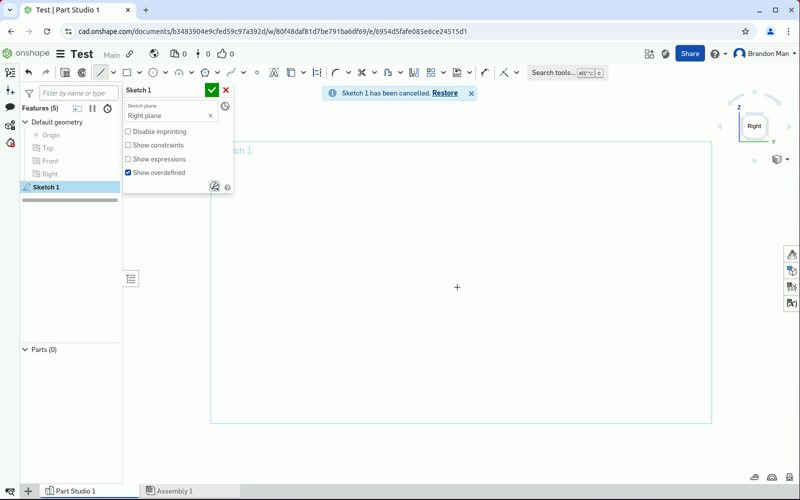
key_up(shift)
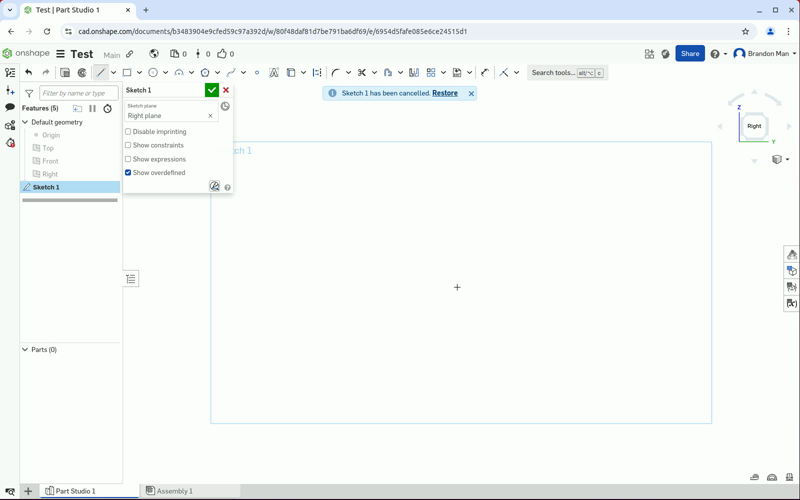
key_down(shift)
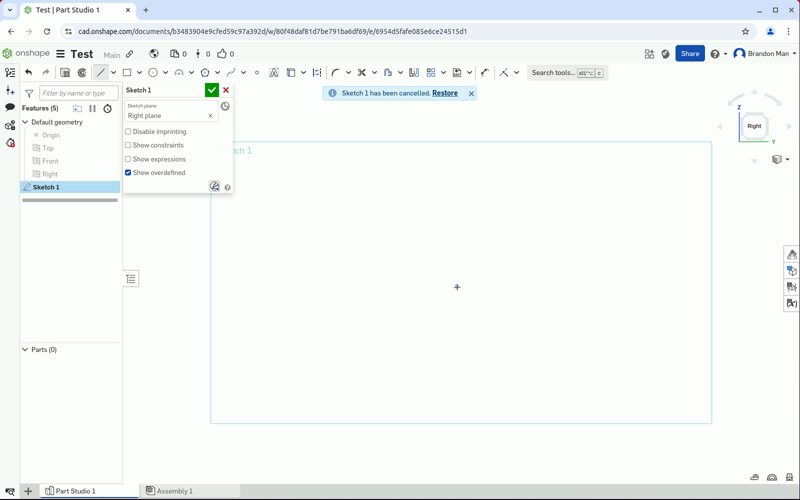
mouse_move(487, 286)
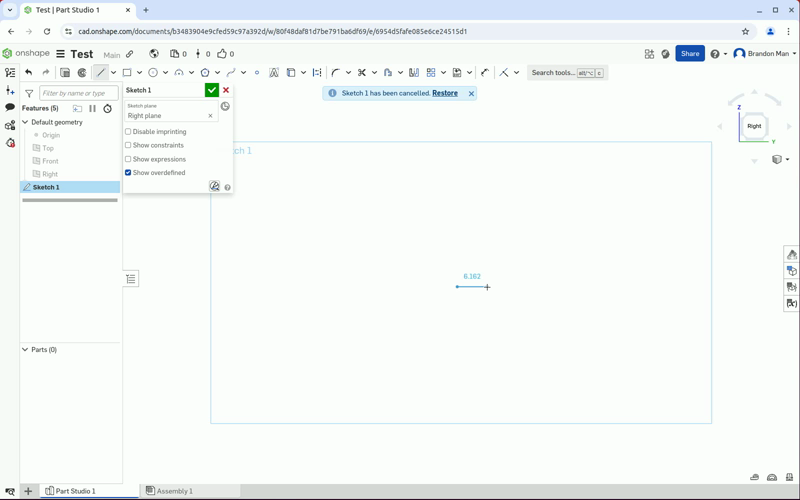
mouse_move(465, 286)
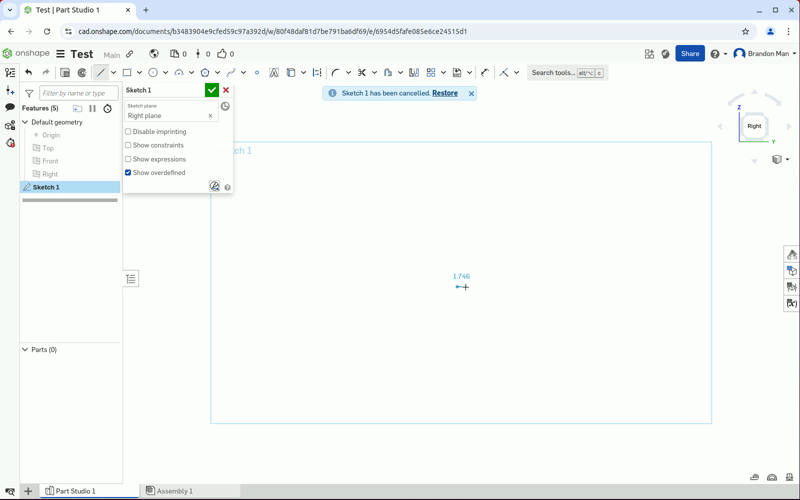
click(465, 286)
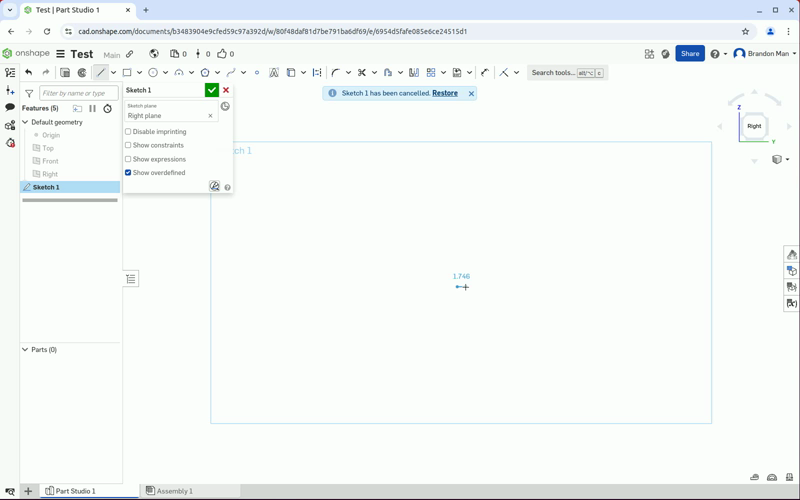
key_up(shift)
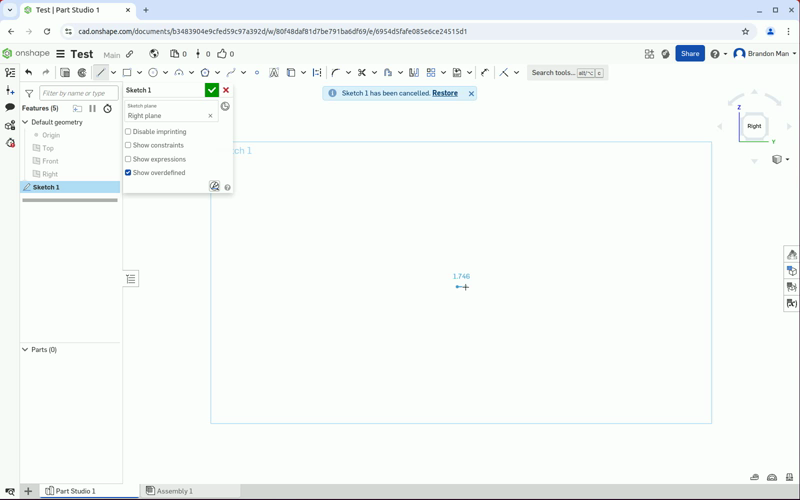
key_down(shift)
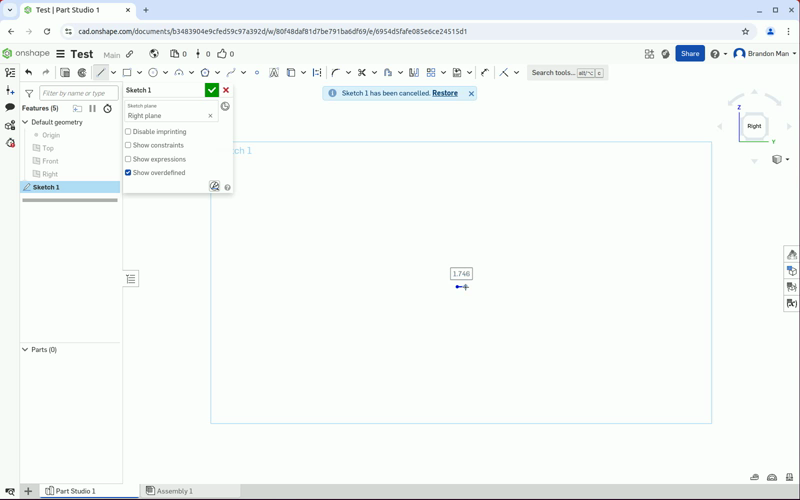
mouse_move(495, 286)
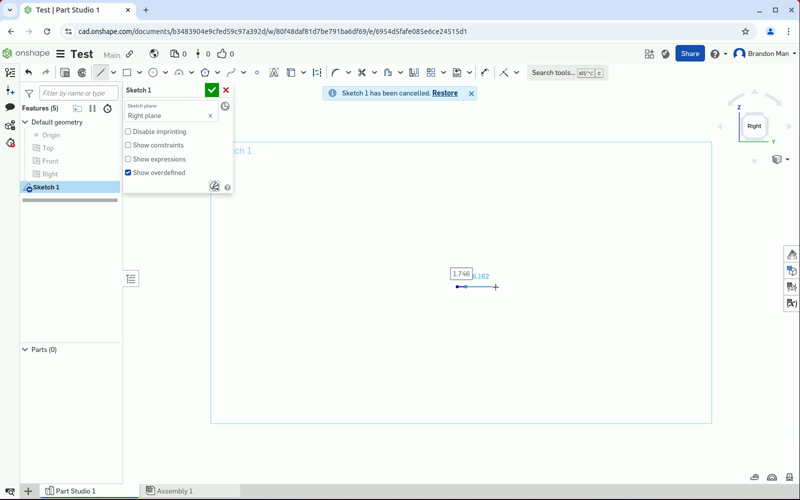
mouse_move(465, 278)
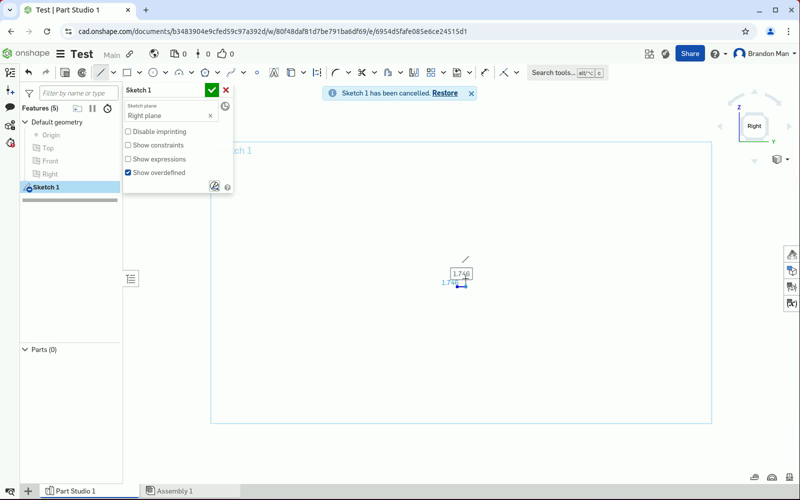
click(465, 278)
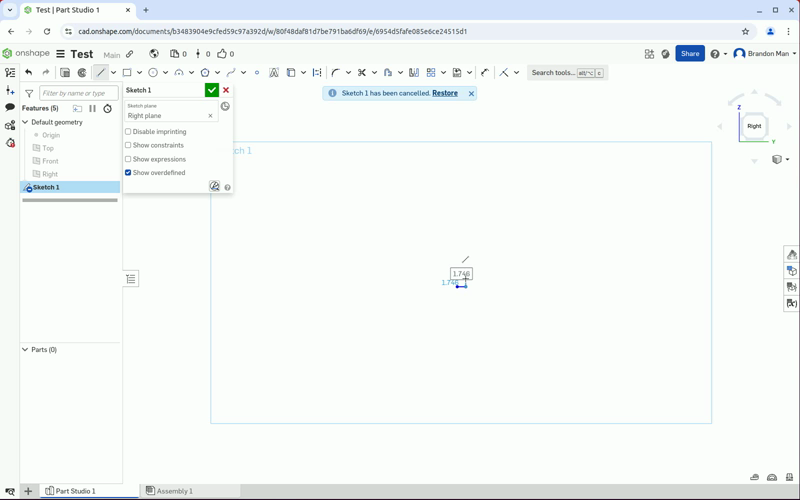
key_up(shift)
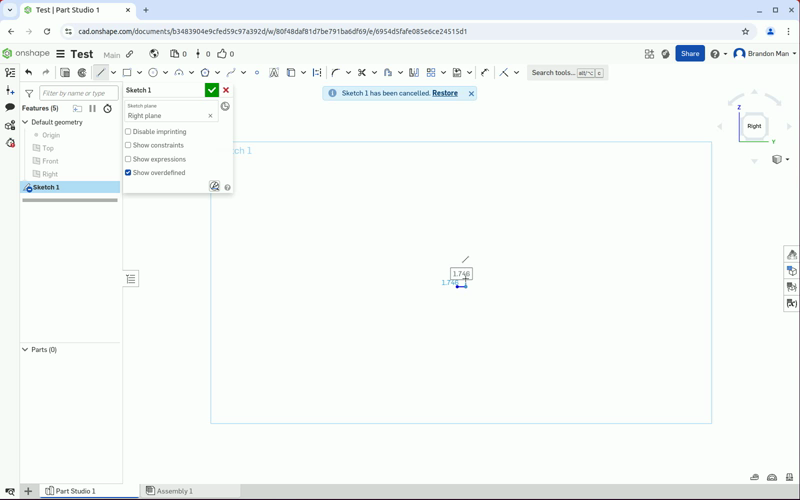
key_down(shift)
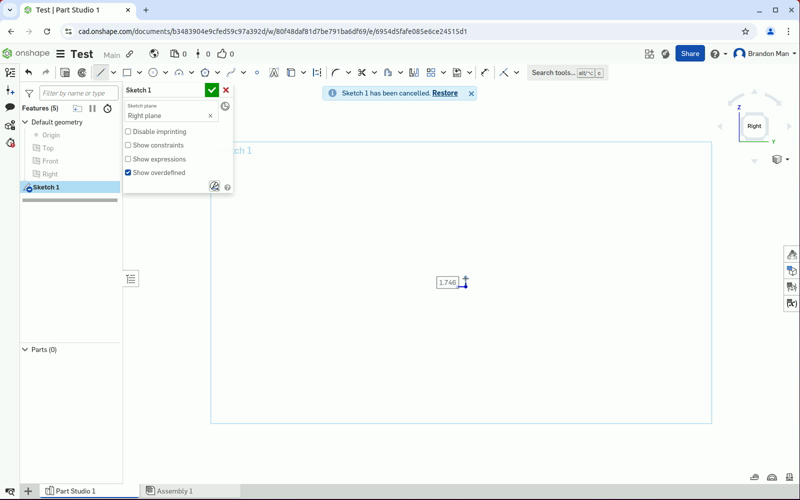
mouse_move(495, 278)
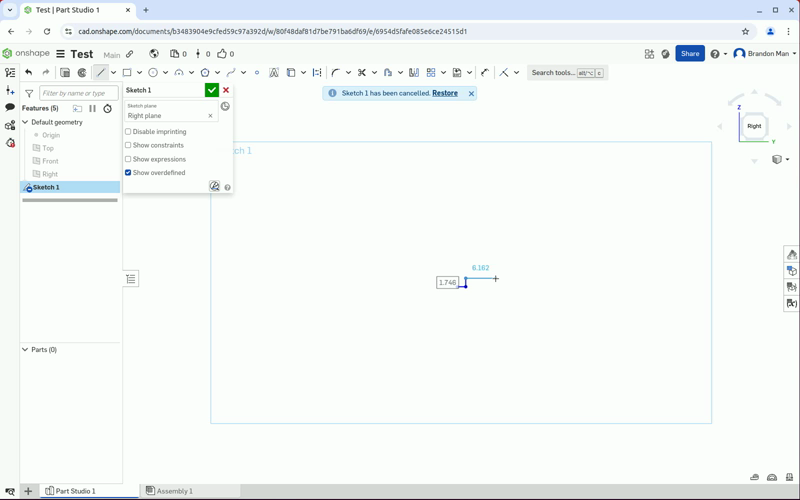
mouse_move(457, 278)
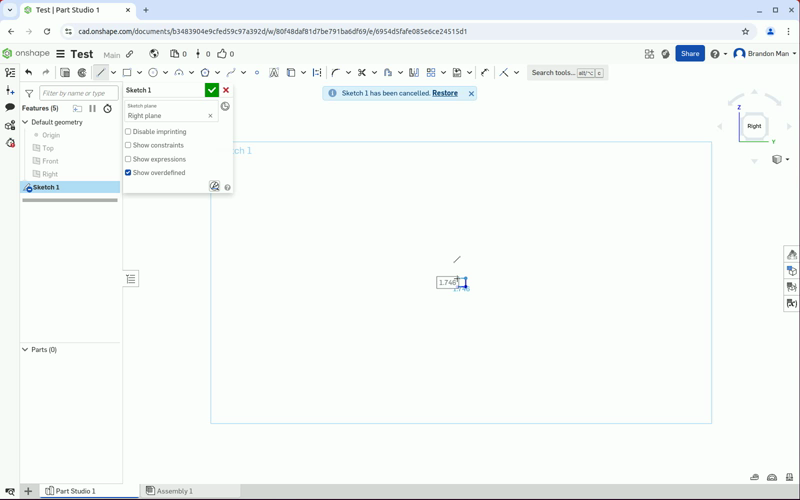
click(457, 278)
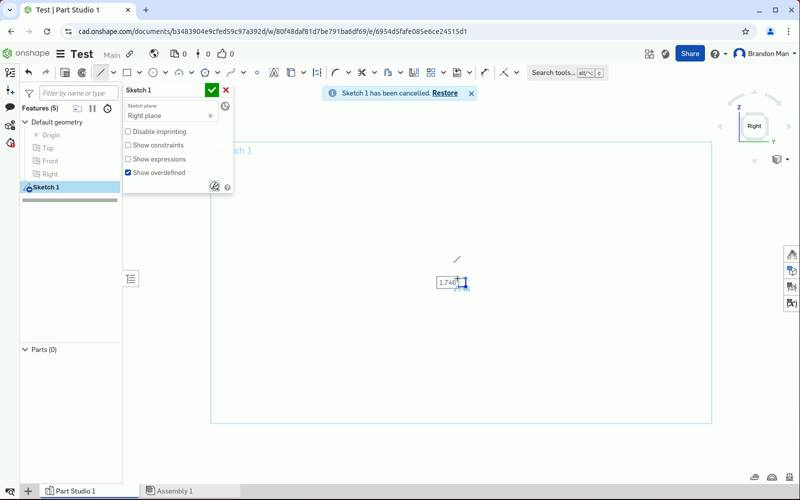
key_up(shift)
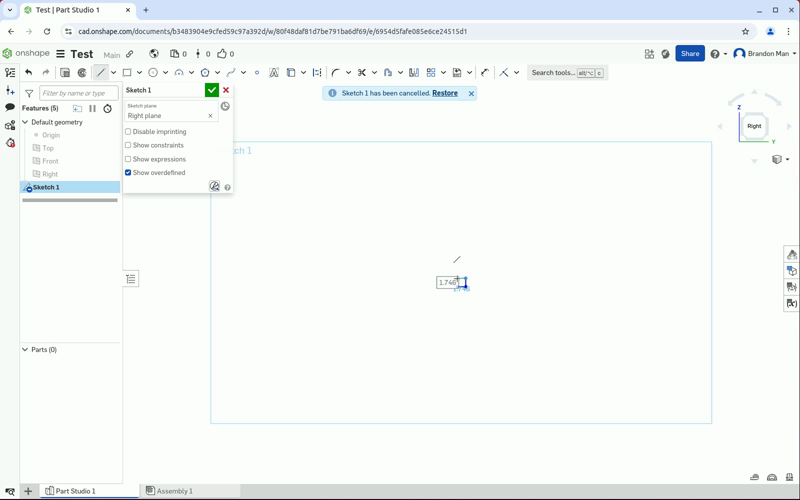
mouse_move(487, 278)
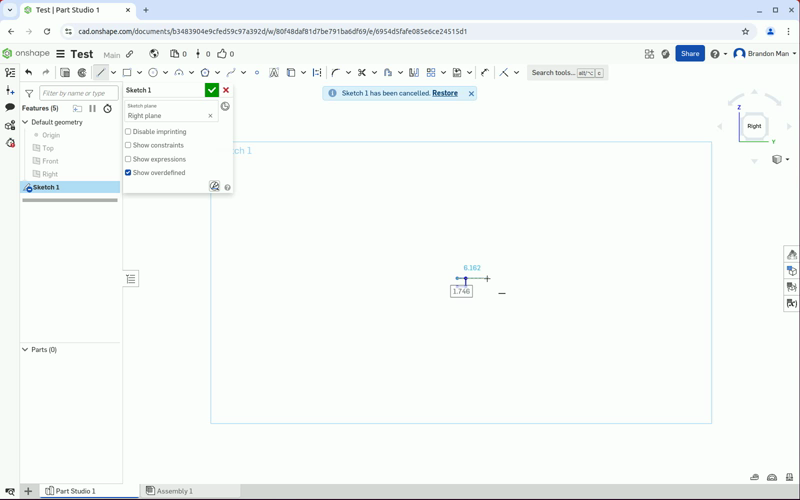
key_down(shift)
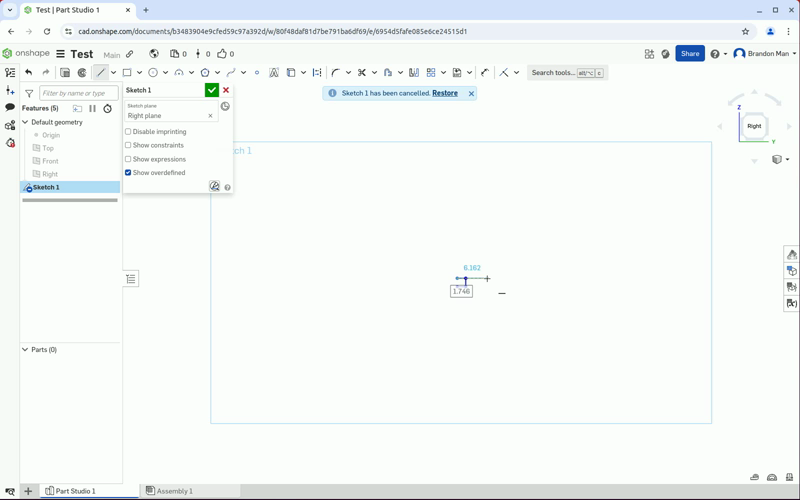
mouse_move(457, 286)
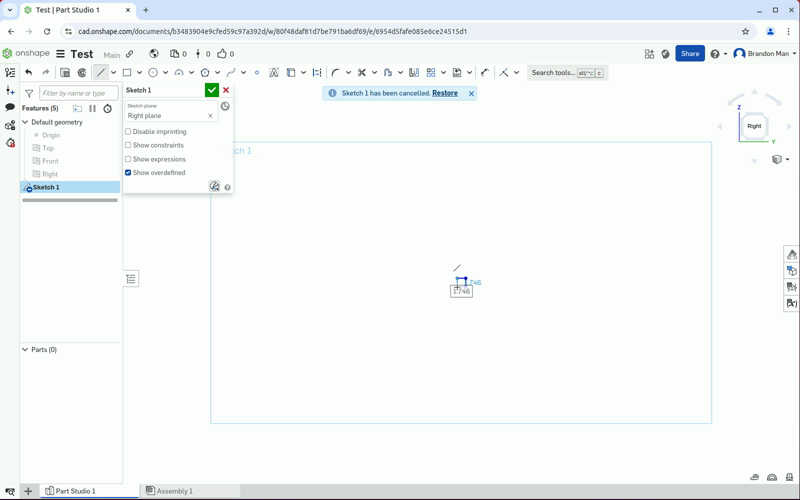
key_up(shift)
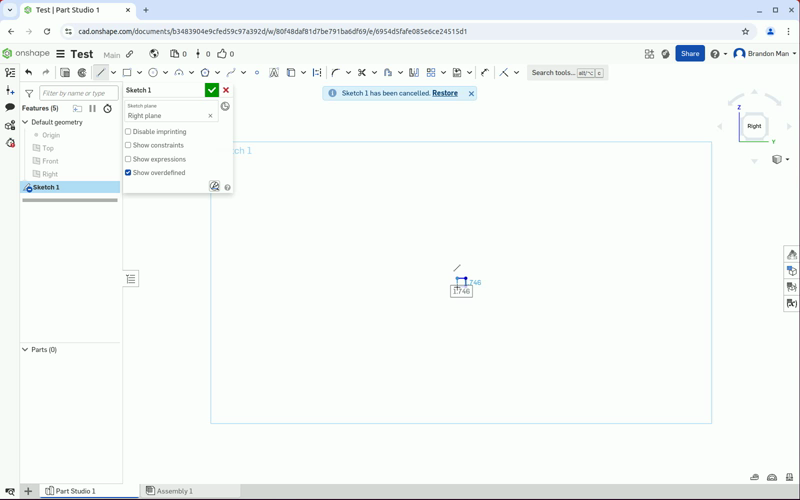
click(457, 286)
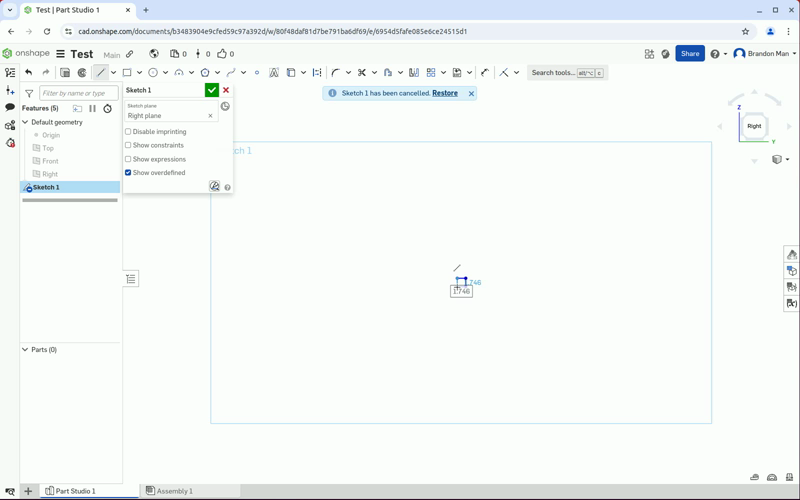
key(esc)
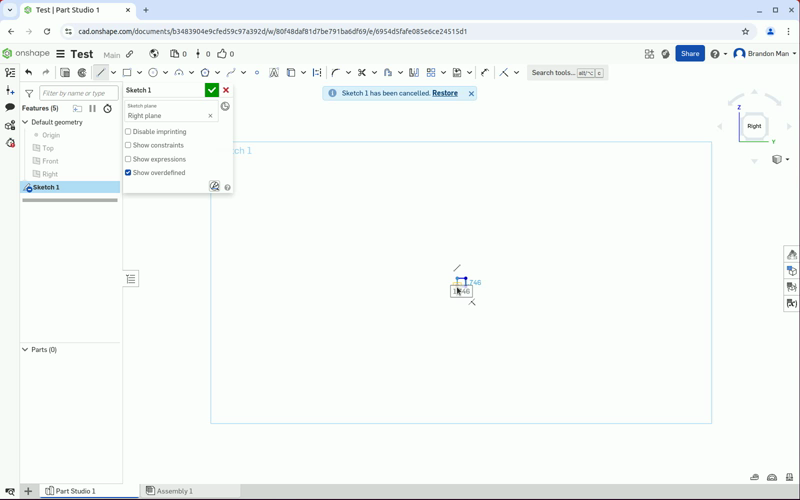
mouse_move(463, 282)
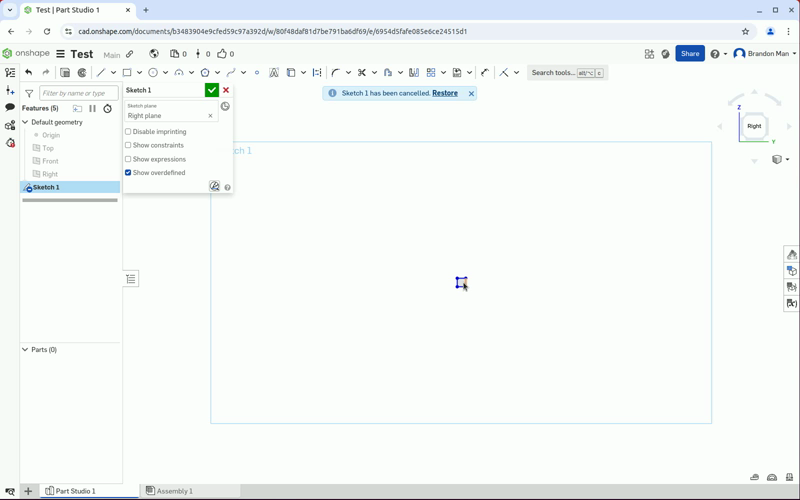
scroll(6)
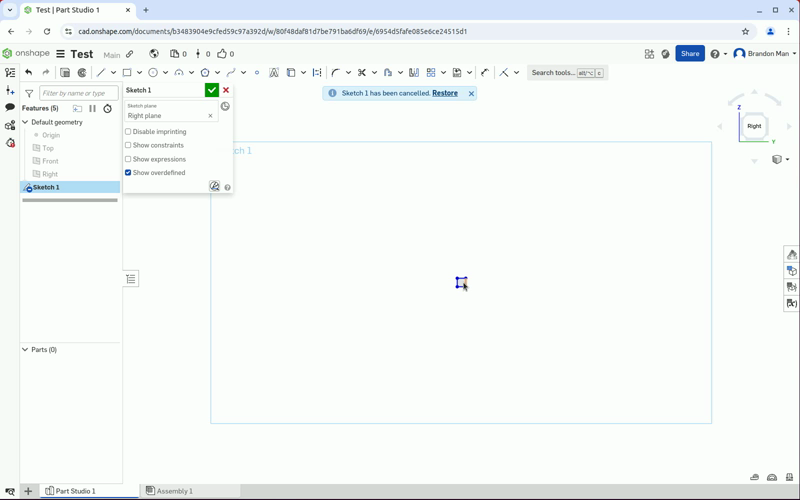
scroll(6)
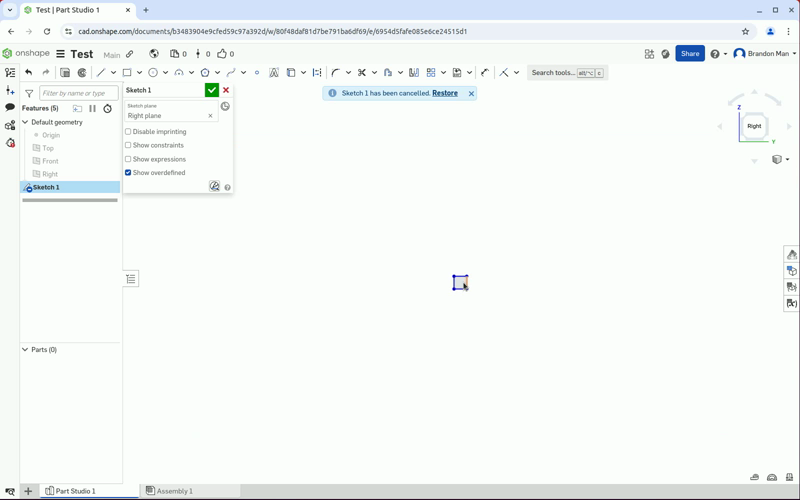
scroll(6)
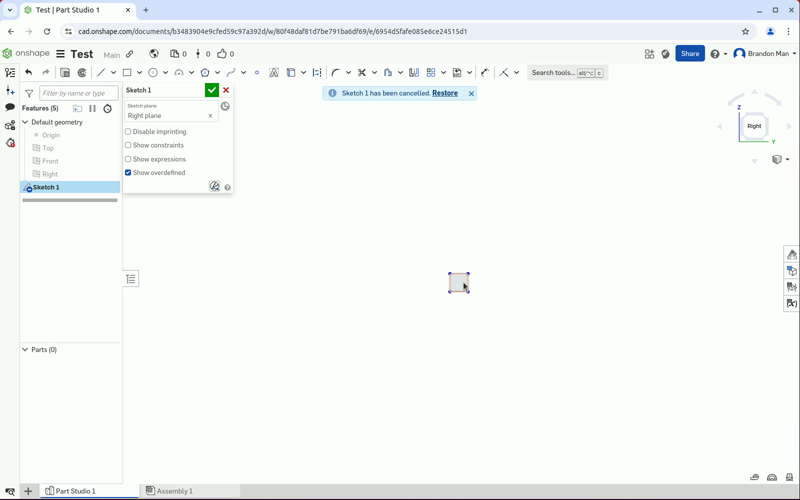
scroll(6)
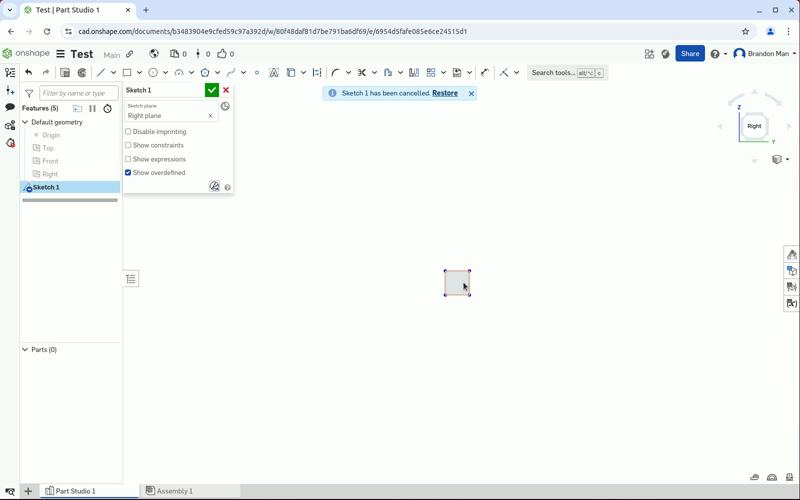
scroll(6)
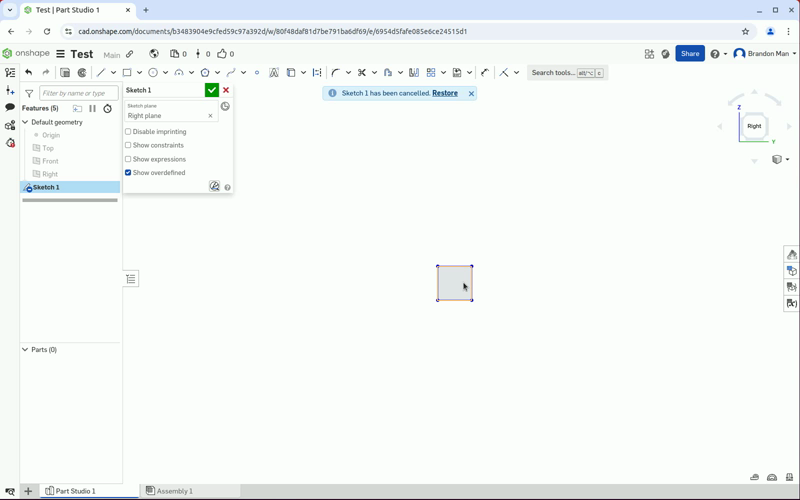
scroll(6)
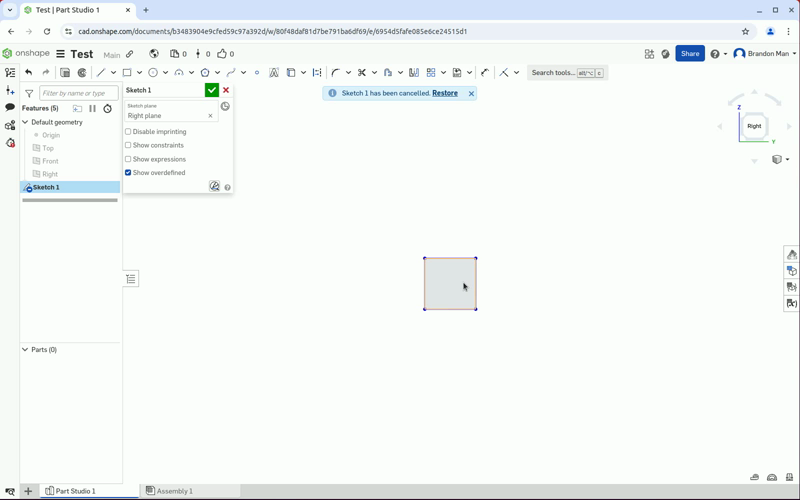
scroll(6)
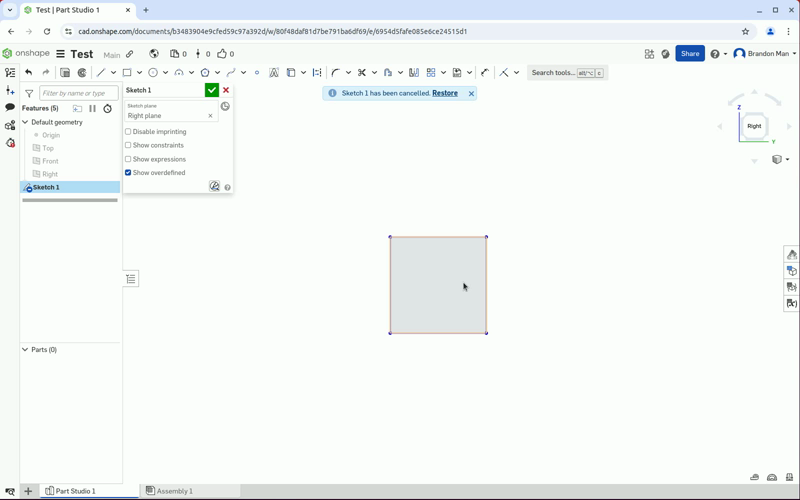
click(463, 282)
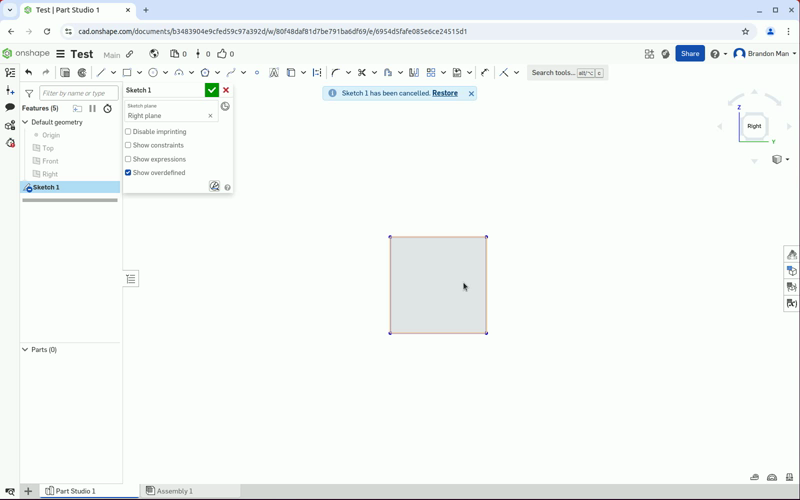
scroll(-6)
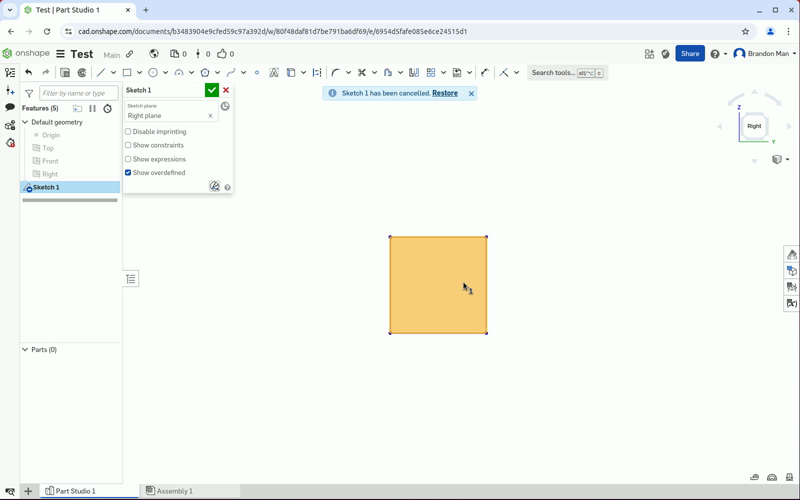
scroll(-6)
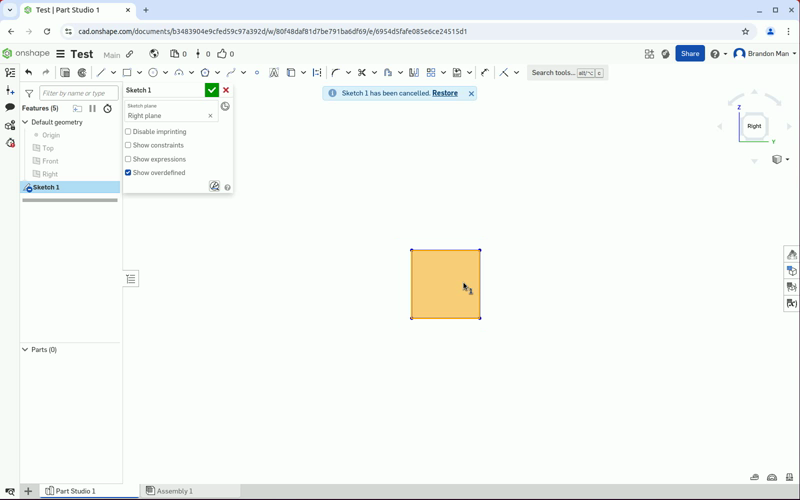
scroll(-6)
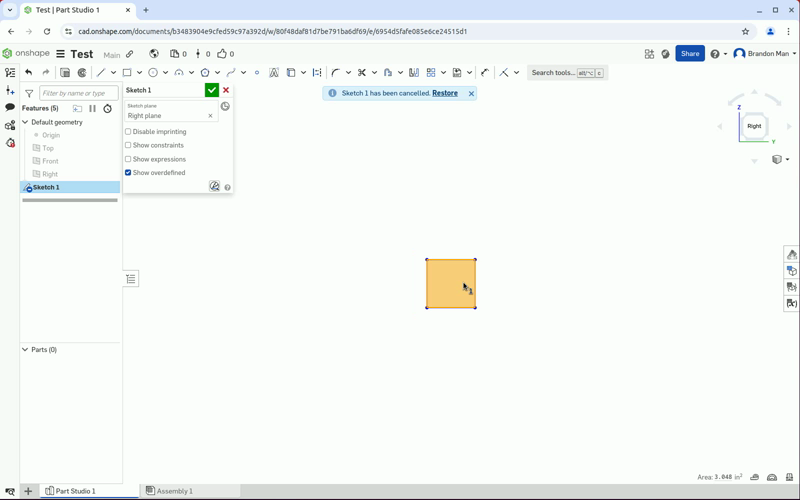
scroll(-6)
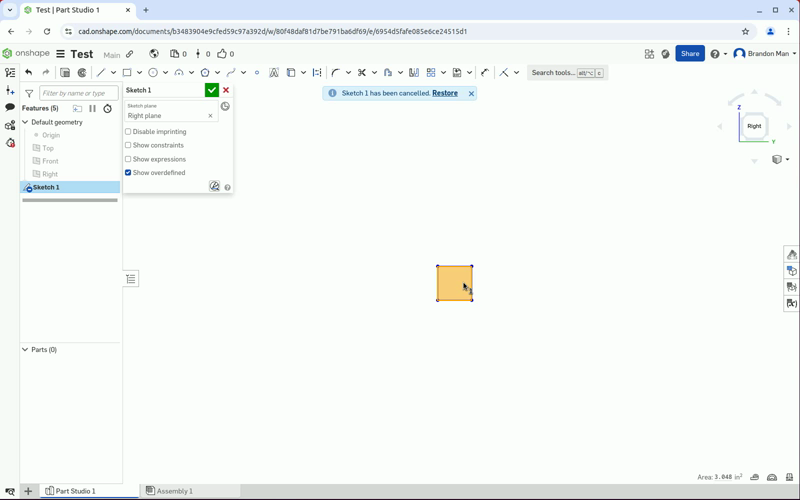
scroll(-6)
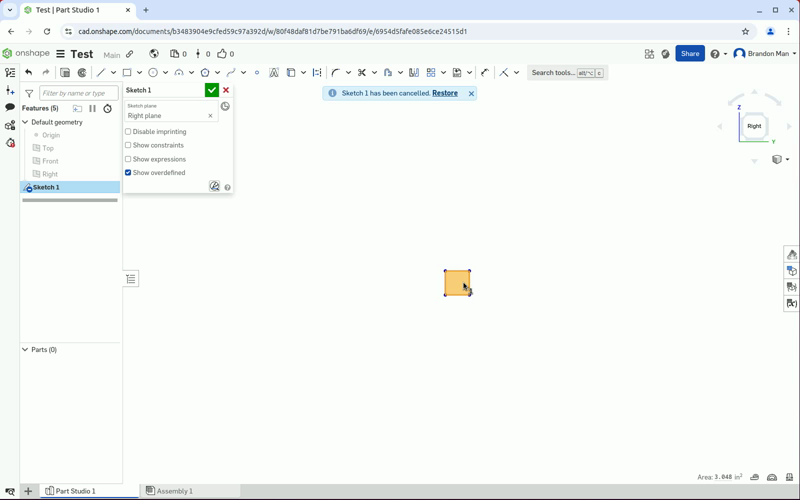
scroll(-6)
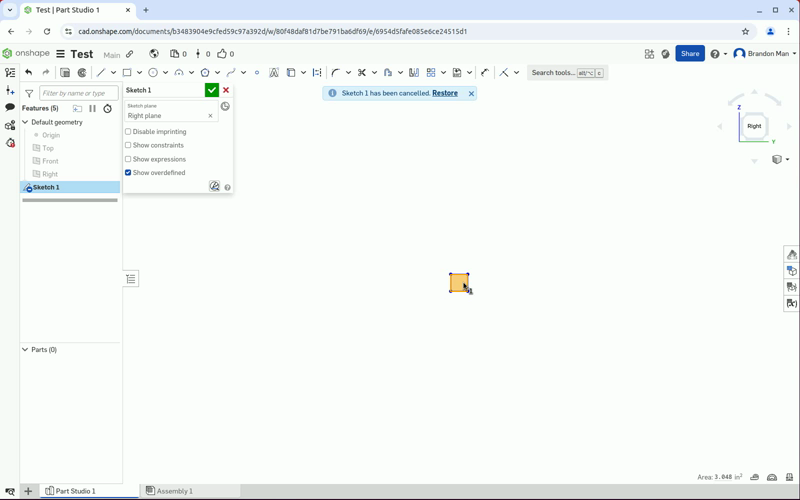
scroll(-6)
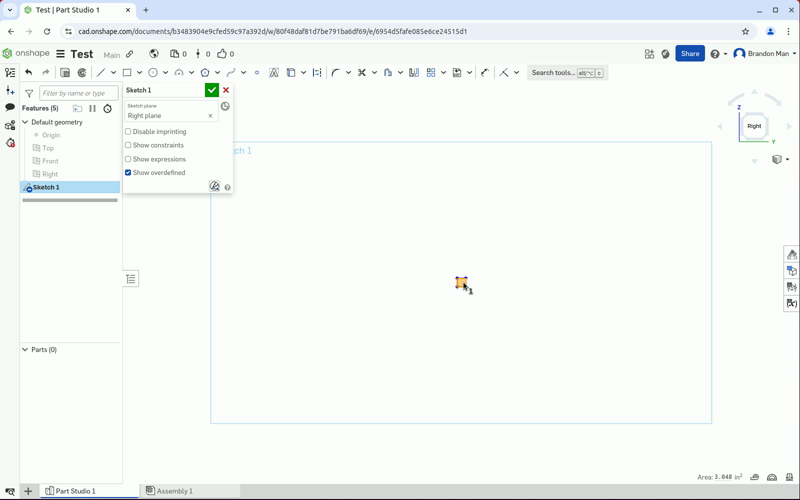
mouse_move(73, 352)
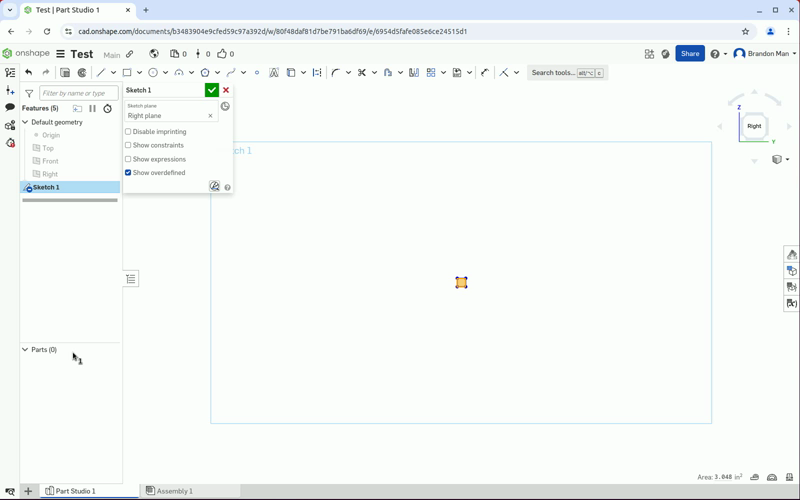
key(shift+y)
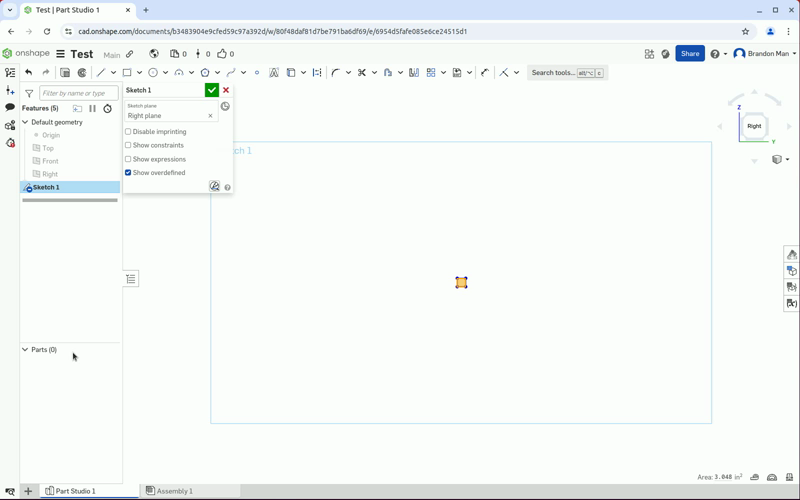
key(shift+e)
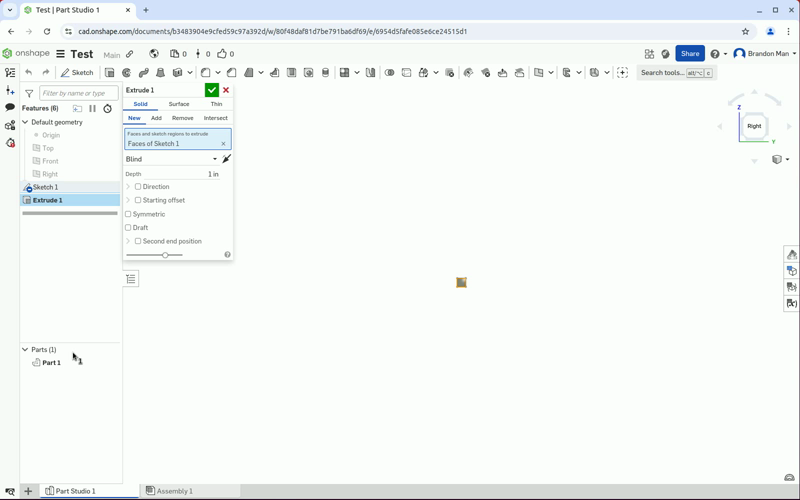
mouse_move(143, 106)
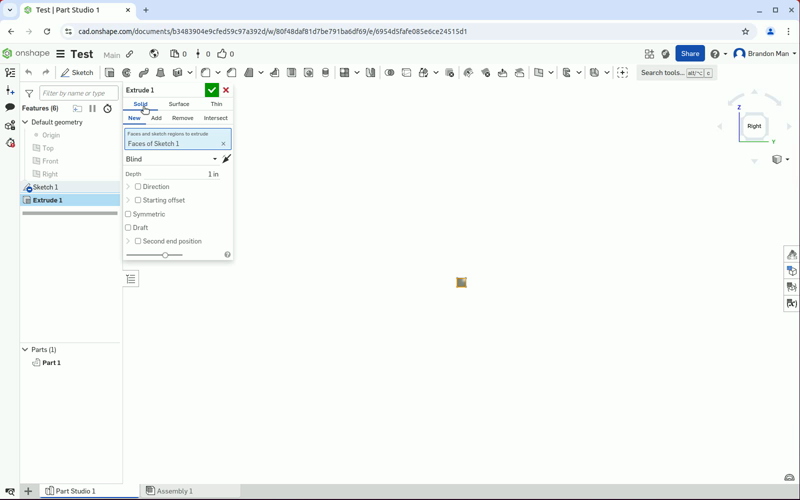
click(143, 106)
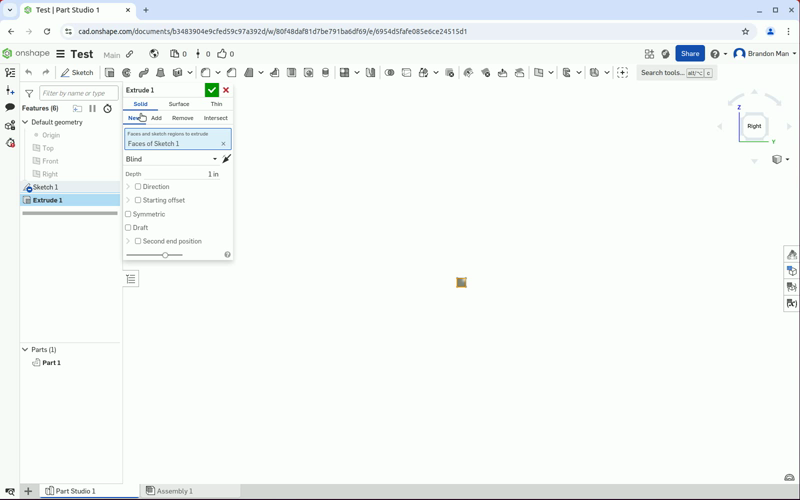
mouse_move(137, 120)
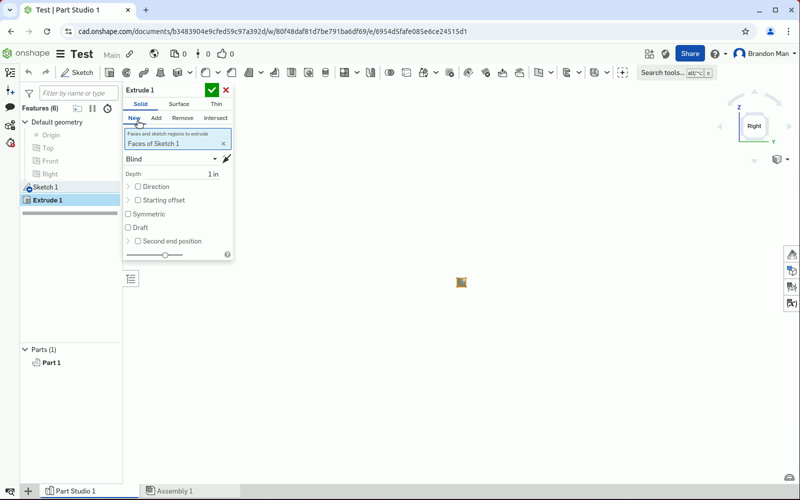
click(137, 120)
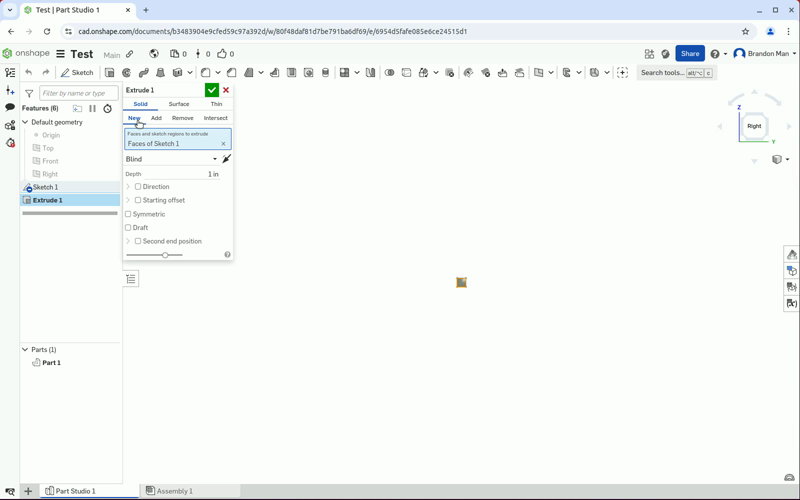
key(tab, 4)
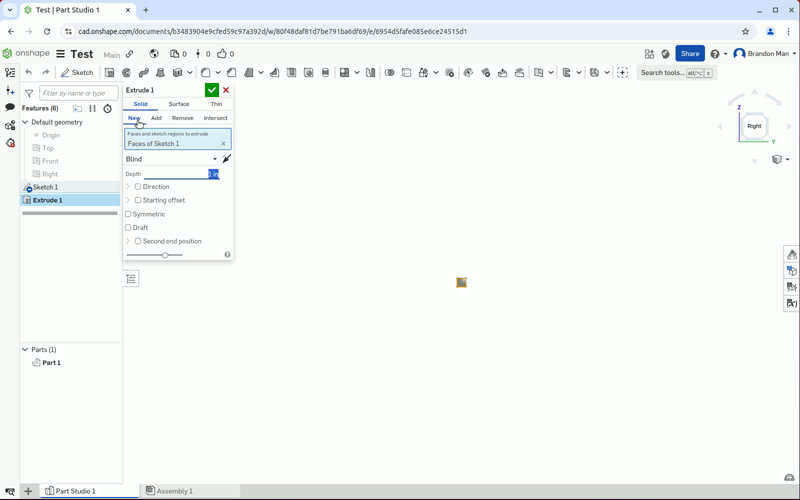
text(7.703)
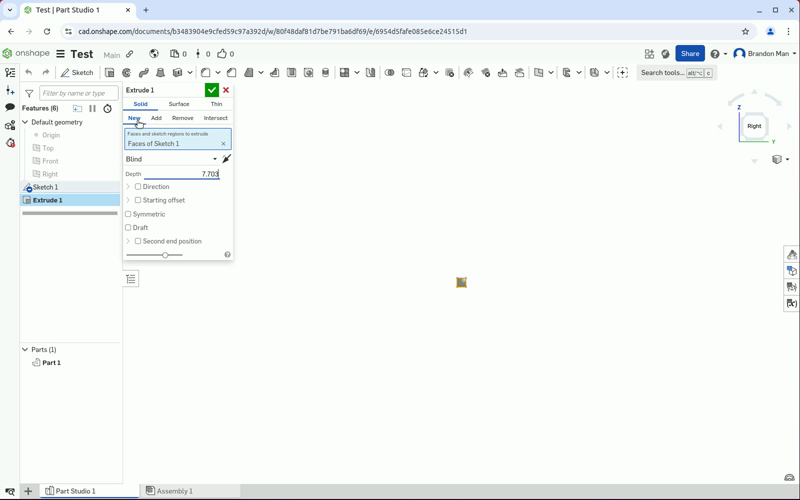
key(enter)
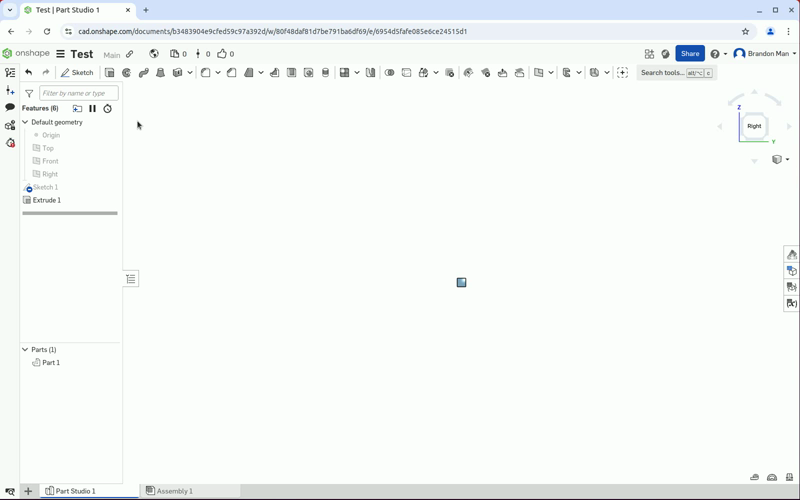
key(shift+h)
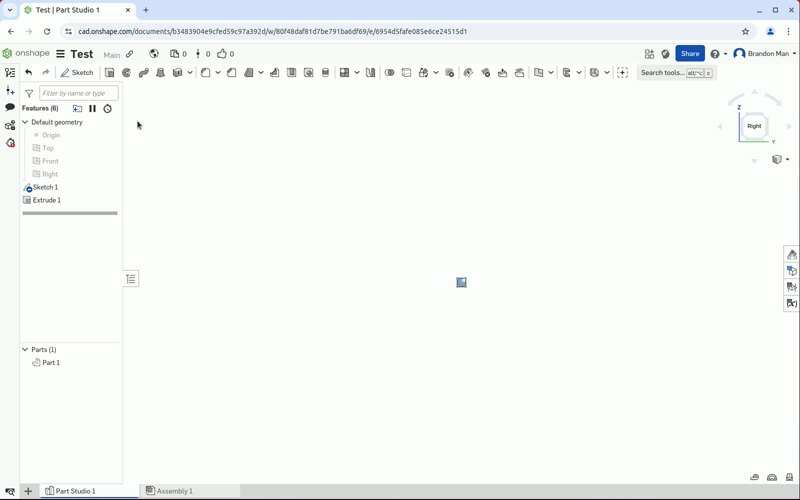
key(shift+h)
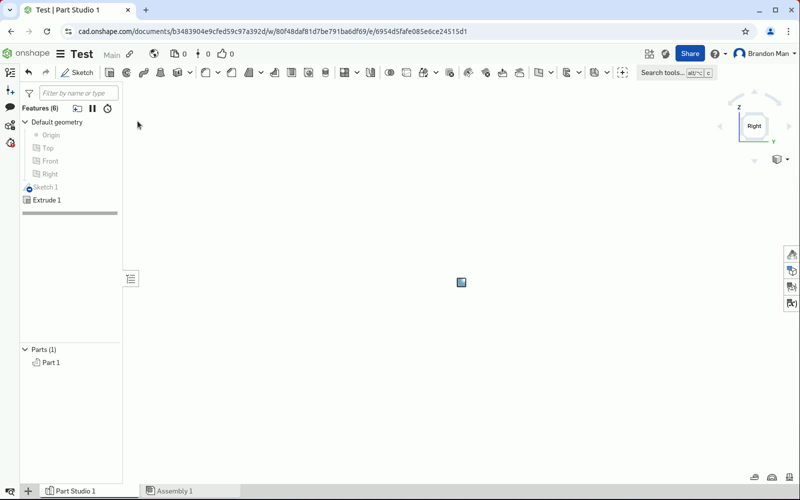
mouse_move(73, 189)
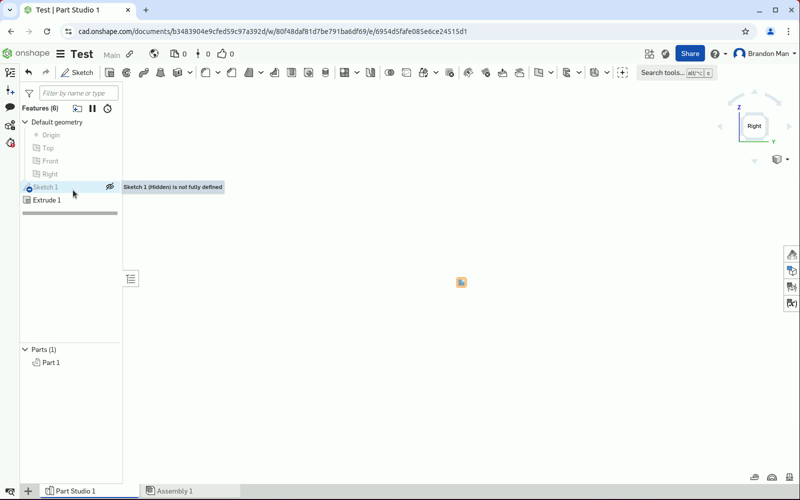
click(73, 189)
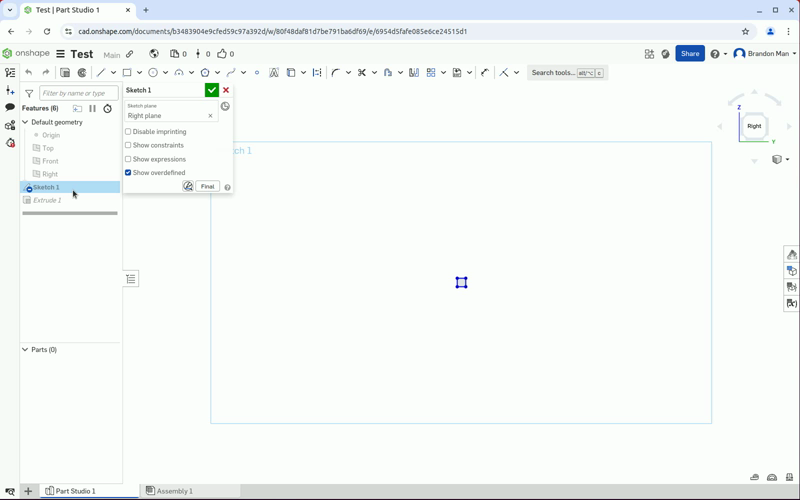
mouse_move(229, 92)
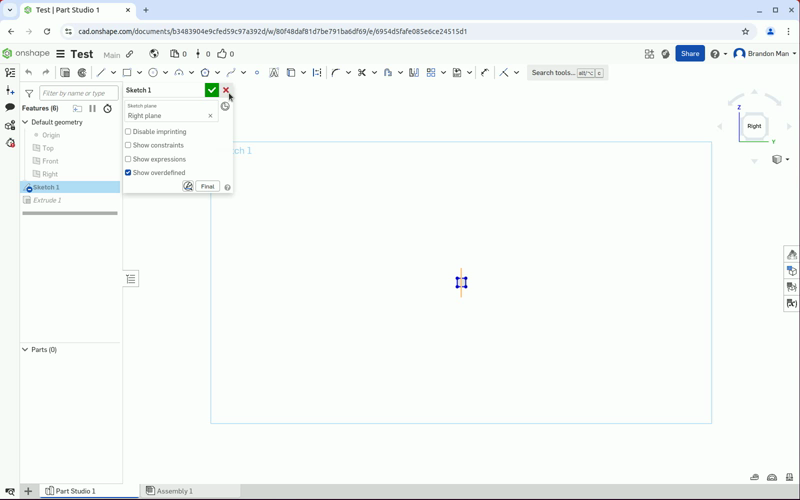
click(229, 92)
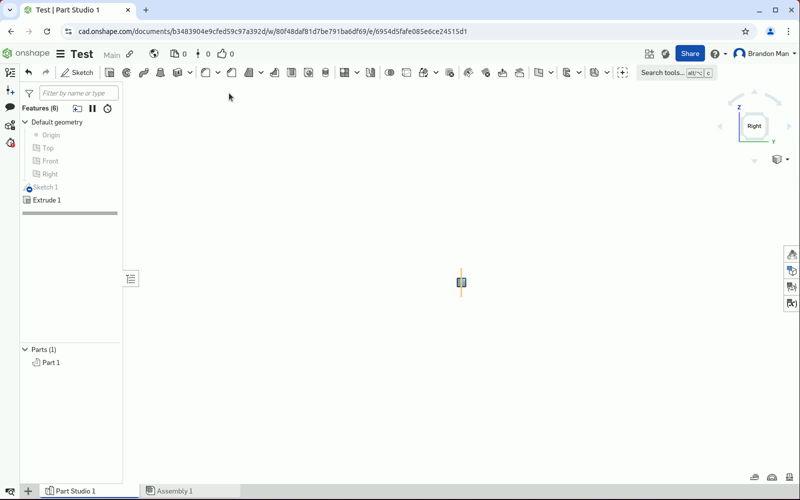
mouse_move(541, 75)
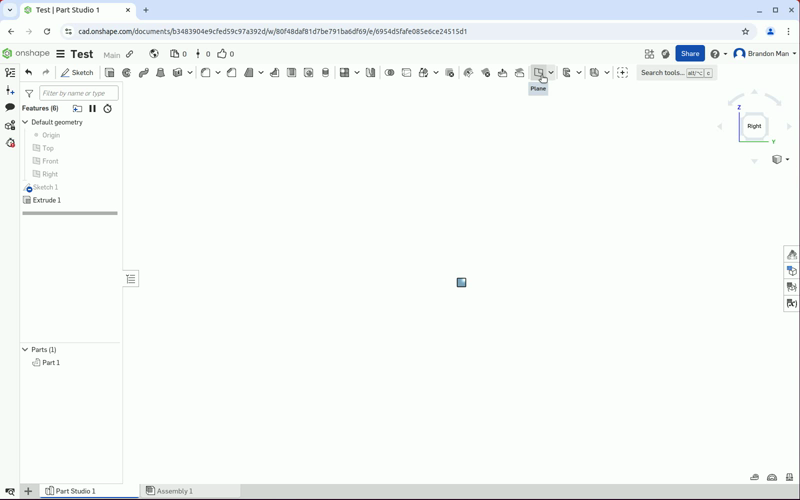
click(541, 75)
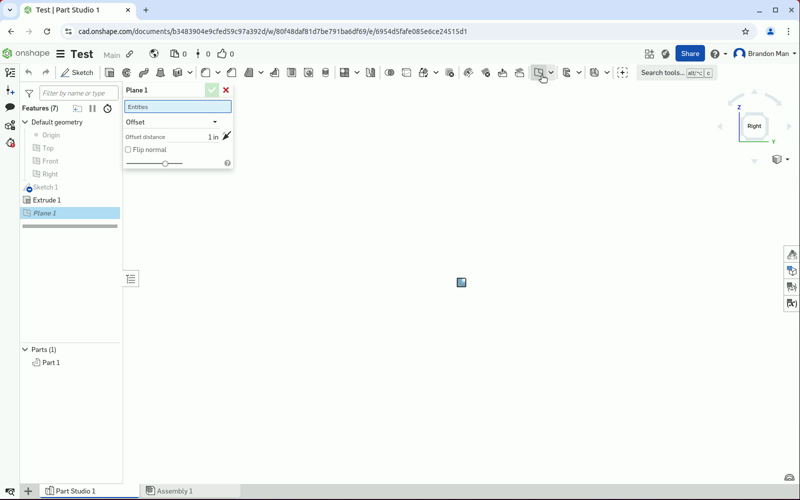
mouse_move(73, 176)
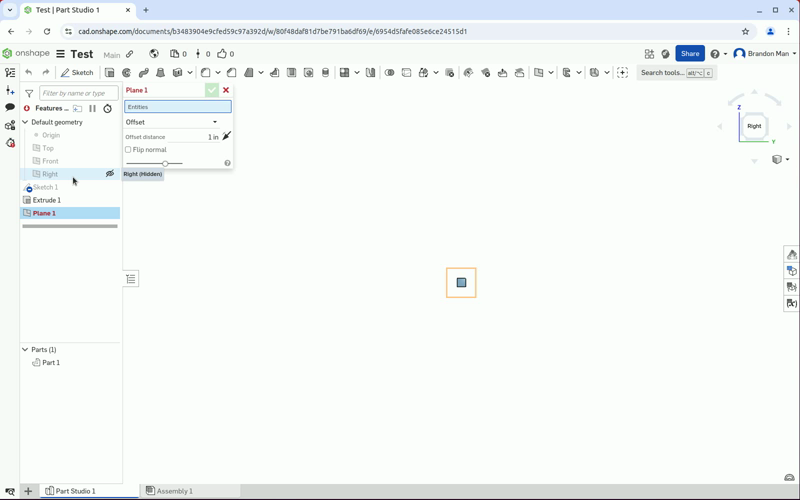
click(73, 176)
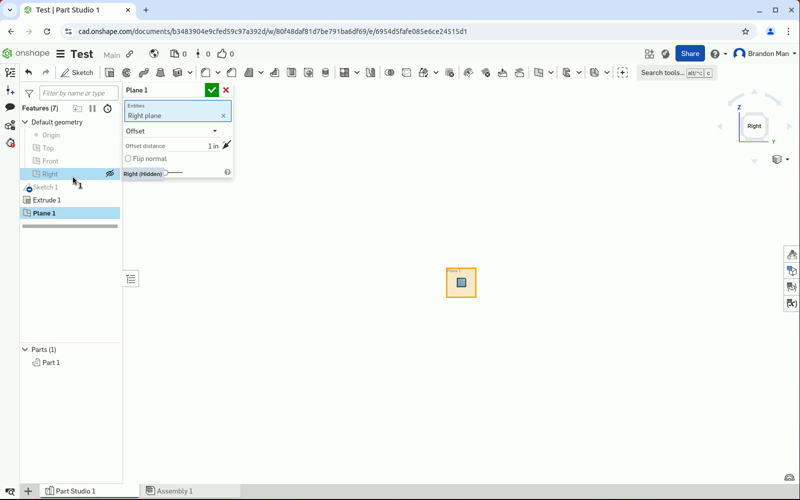
key(tab, 2)
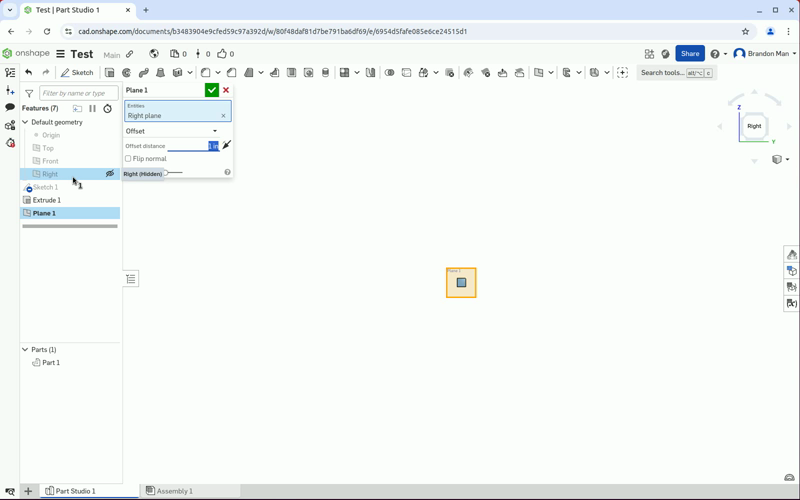
text(7.703)
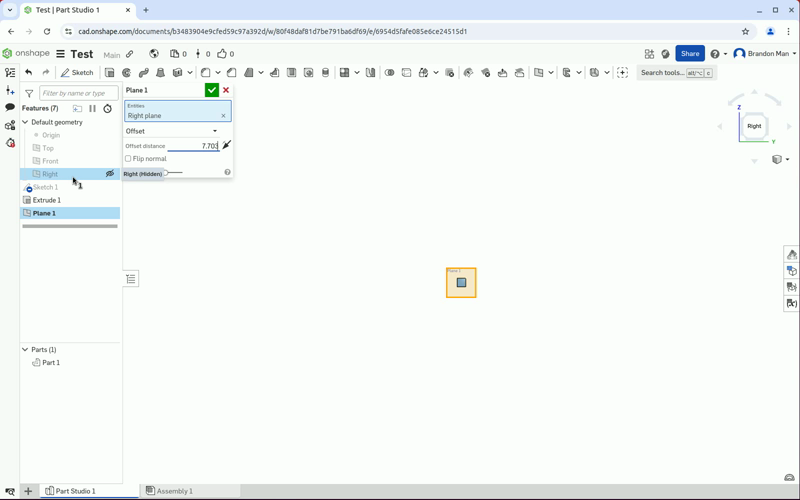
key(enter, 2)
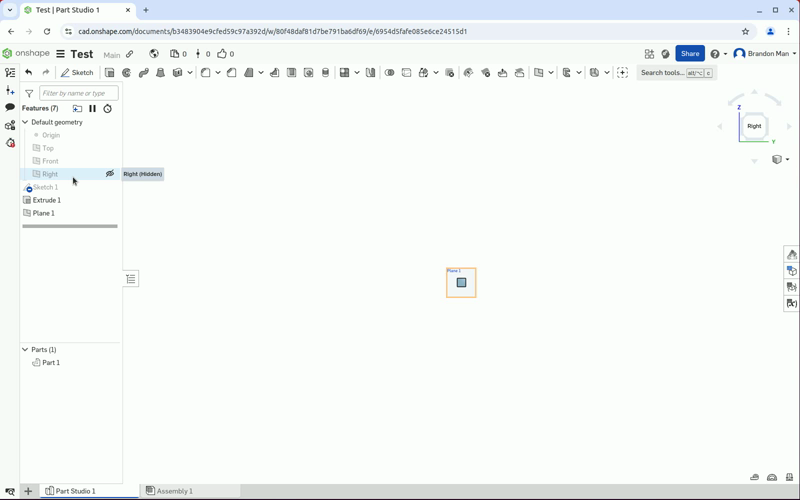
key(shift+s)
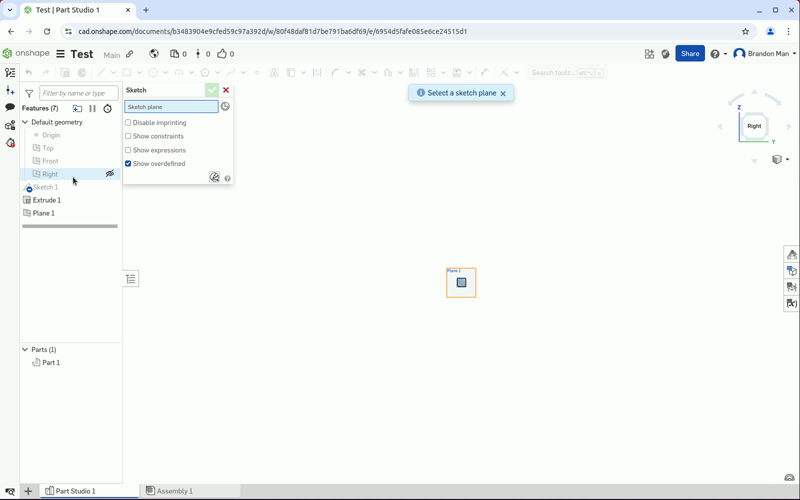
mouse_move(73, 215)
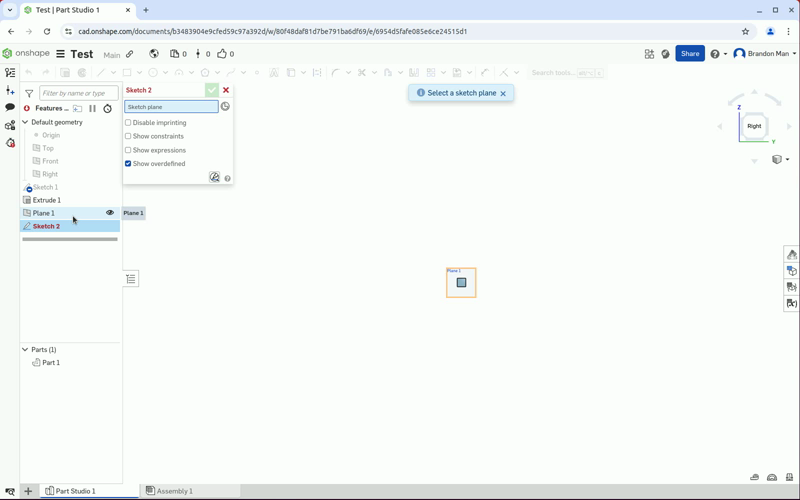
click(73, 215)
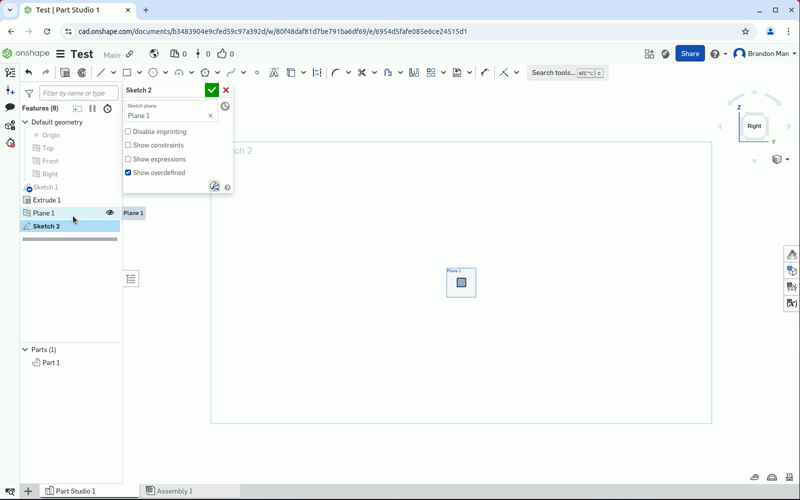
mouse_move(73, 352)
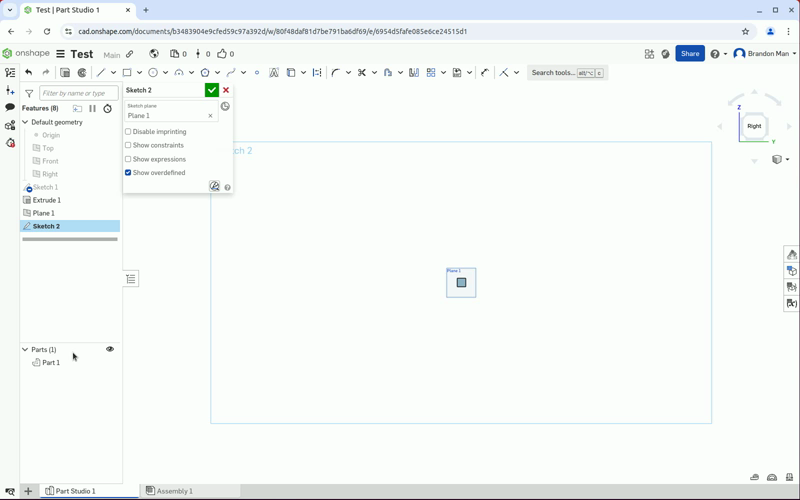
key(y)
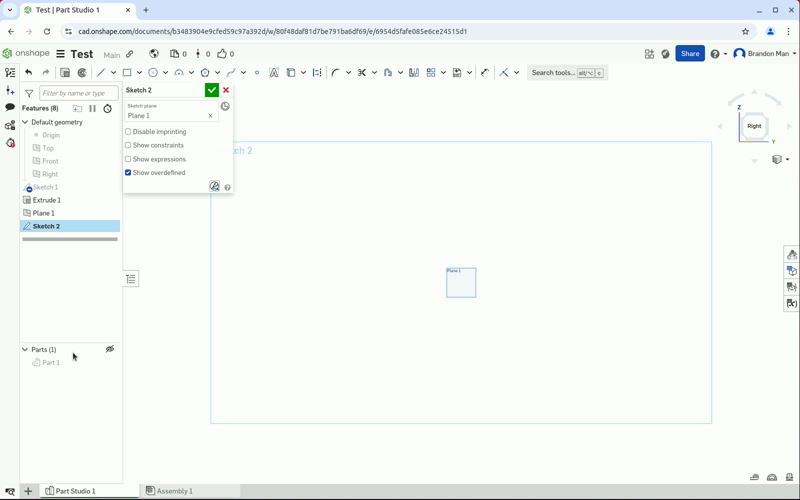
key(c)
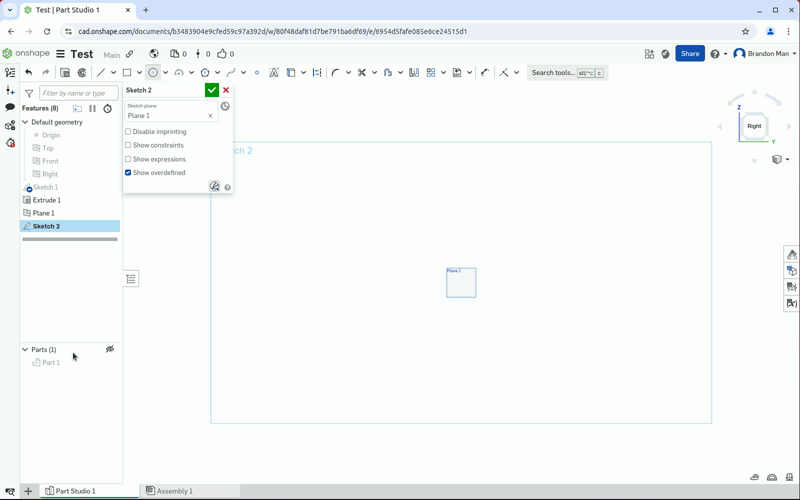
key_down(shift)
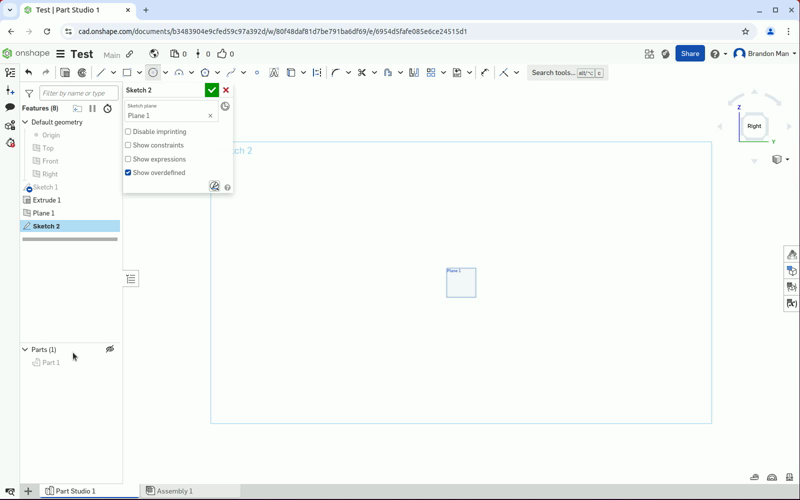
mouse_move(461, 282)
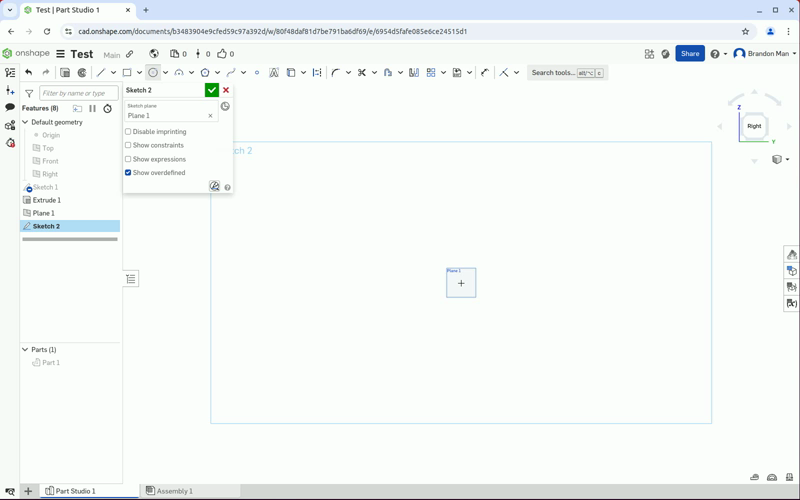
click(461, 282)
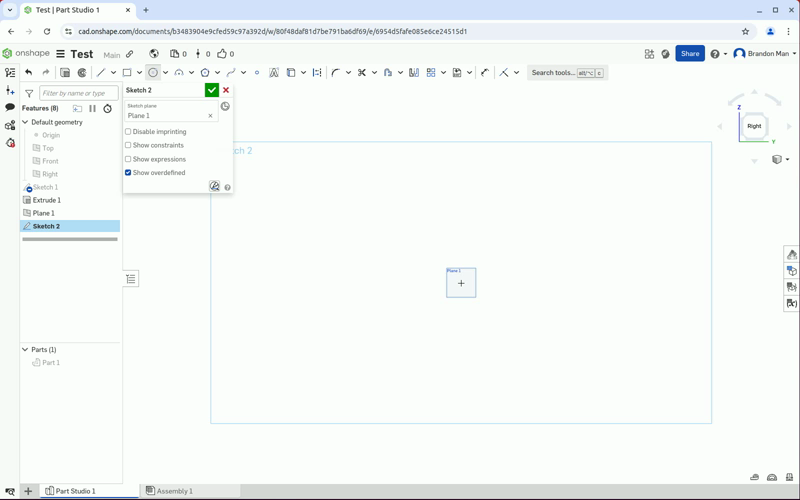
key_up(shift)
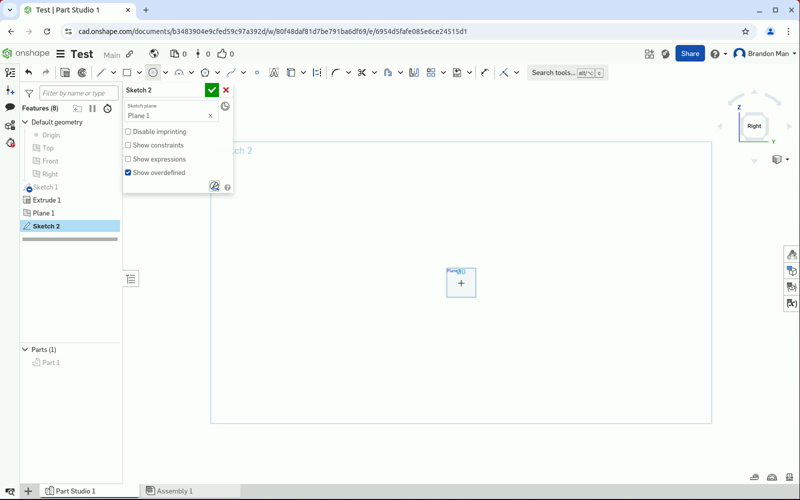
mouse_move(465, 282)
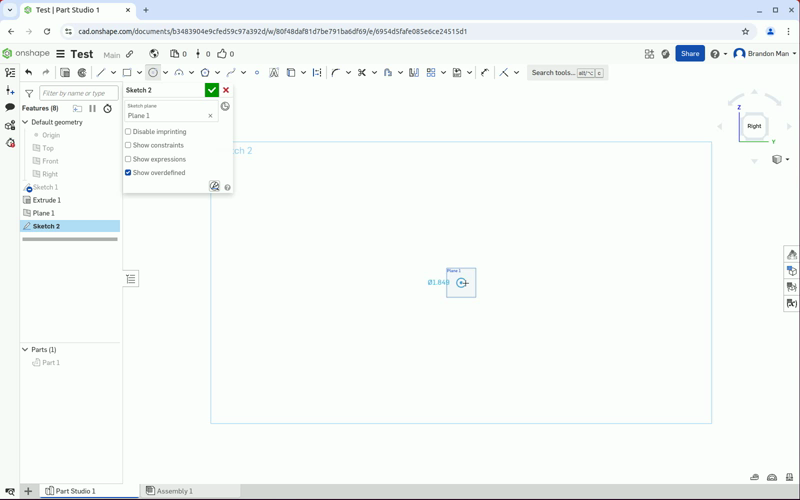
click(465, 282)
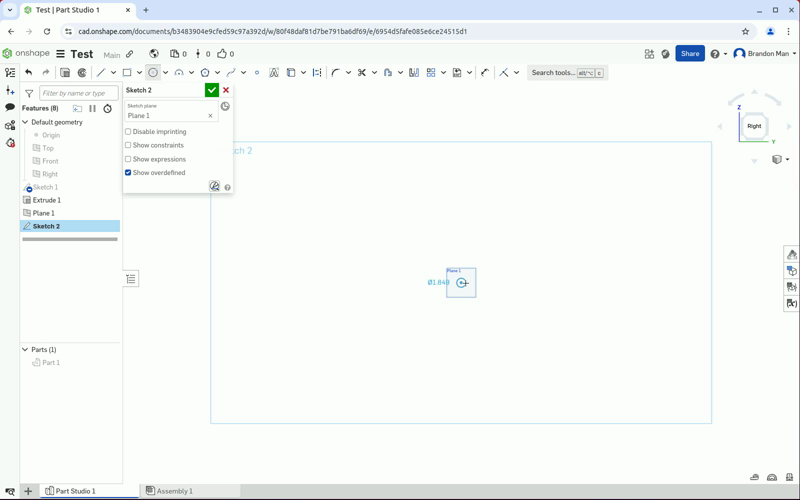
key(esc)
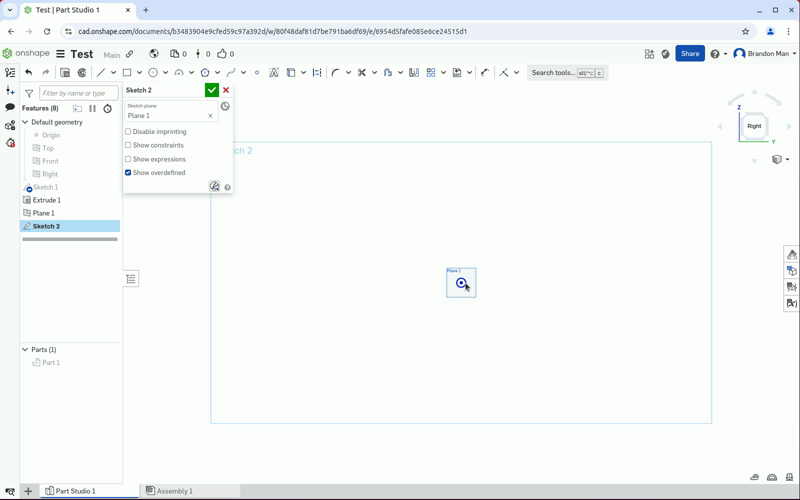
mouse_move(460, 280)
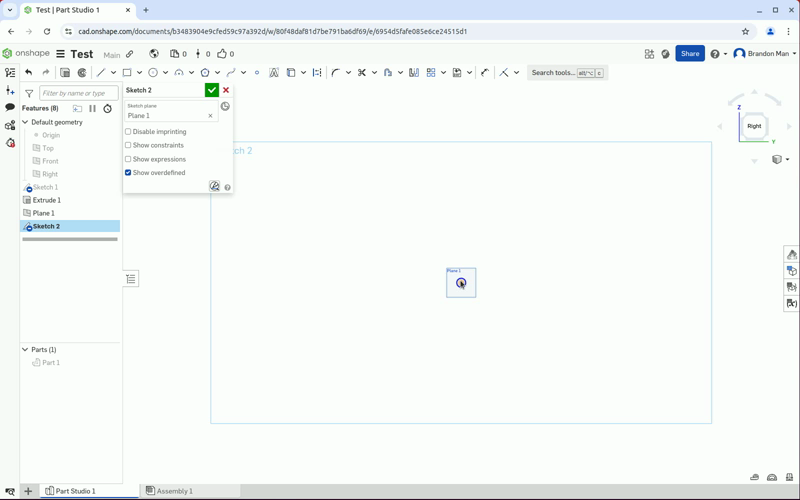
scroll(6)
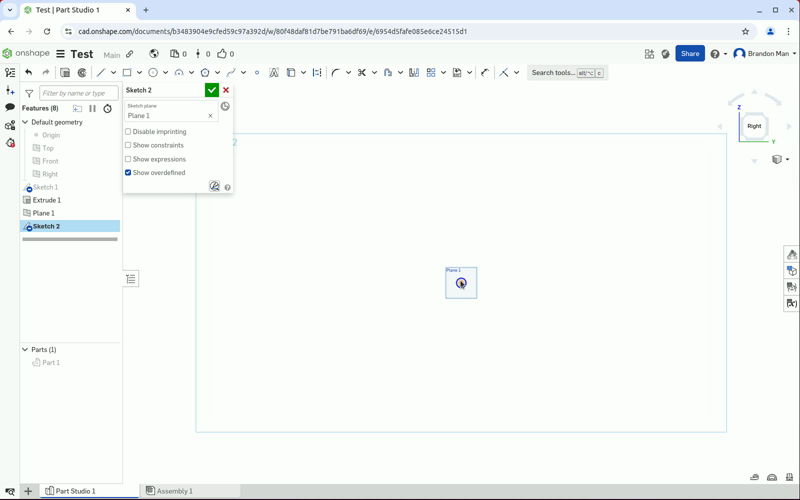
scroll(6)
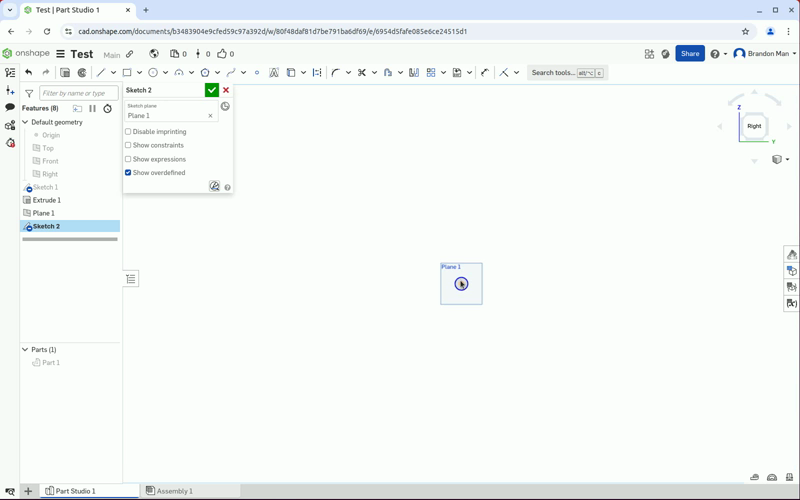
scroll(6)
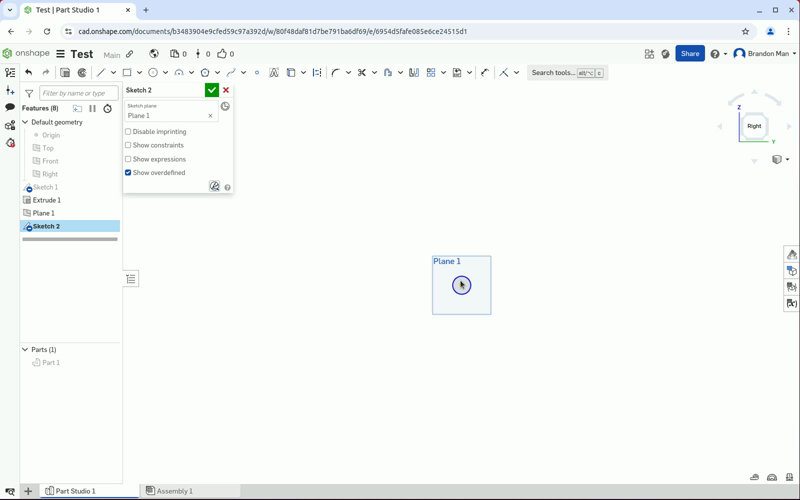
scroll(6)
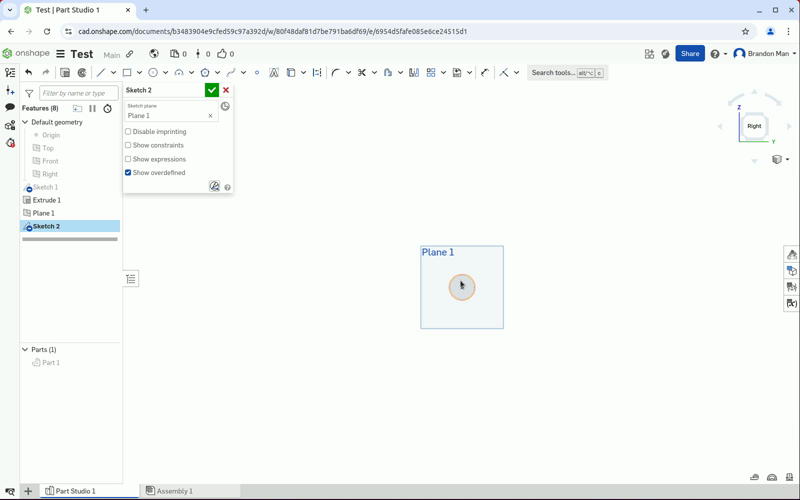
scroll(6)
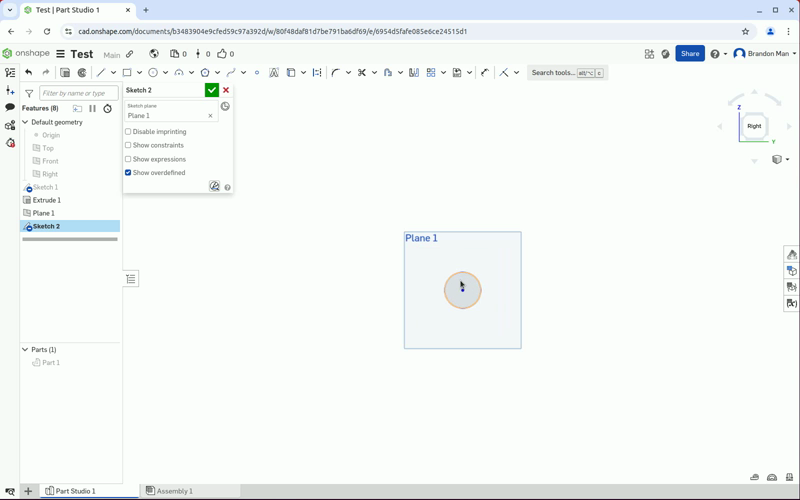
scroll(6)
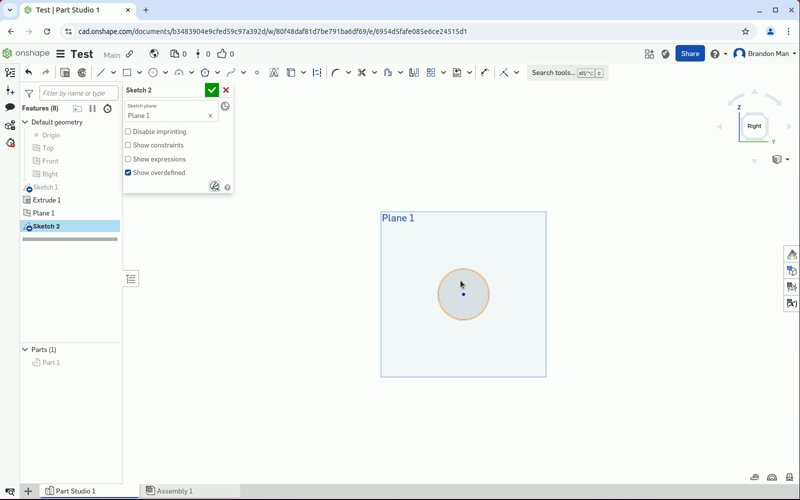
scroll(6)
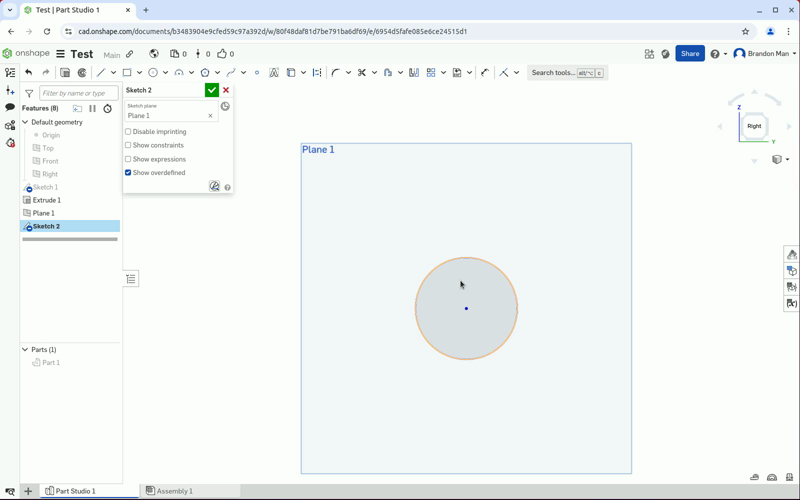
click(460, 280)
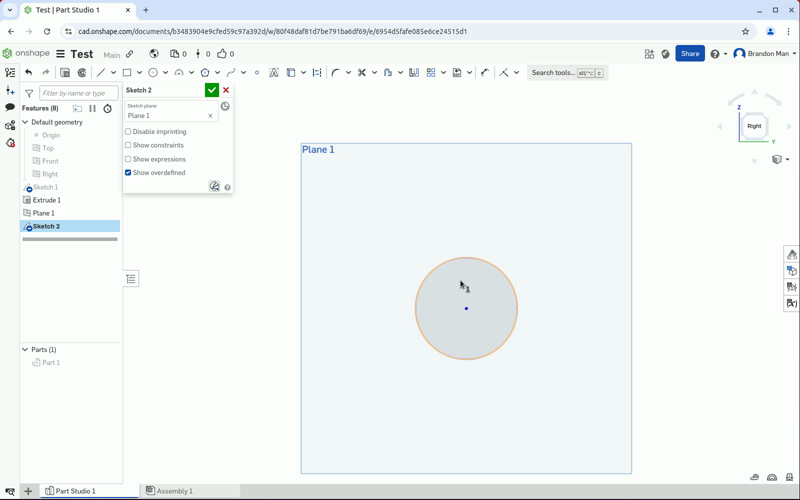
scroll(-6)
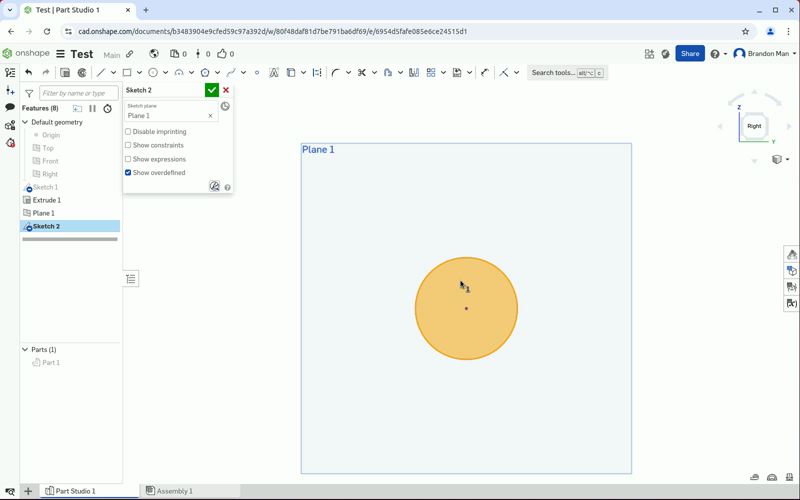
scroll(-6)
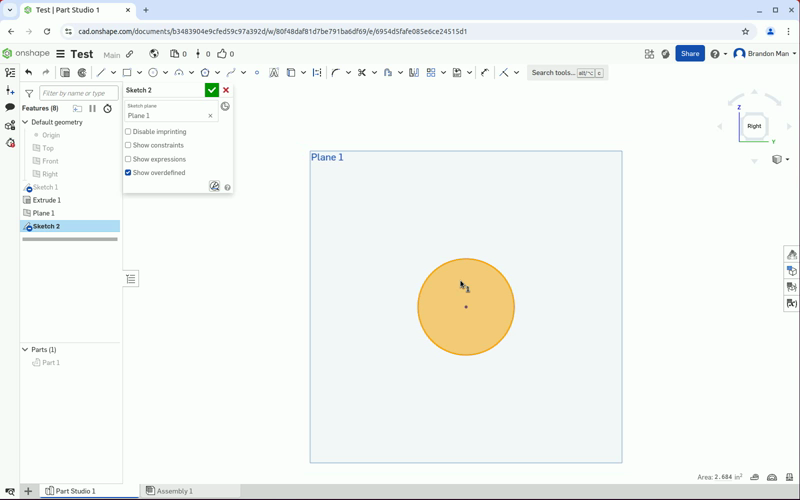
scroll(-6)
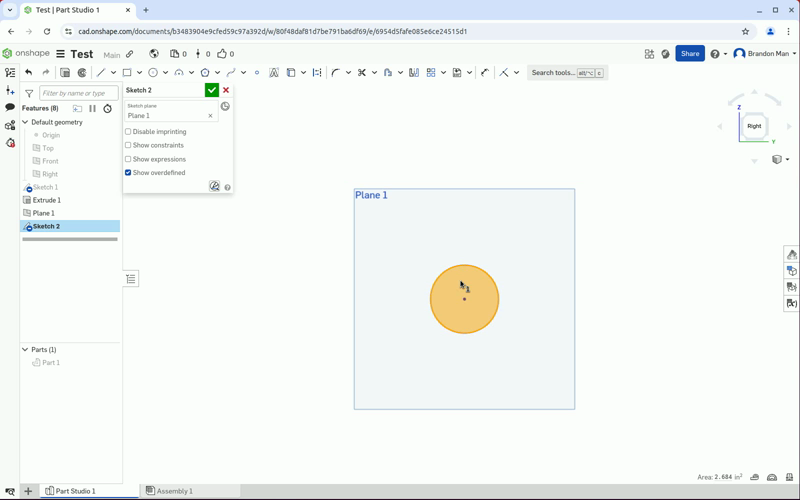
scroll(-6)
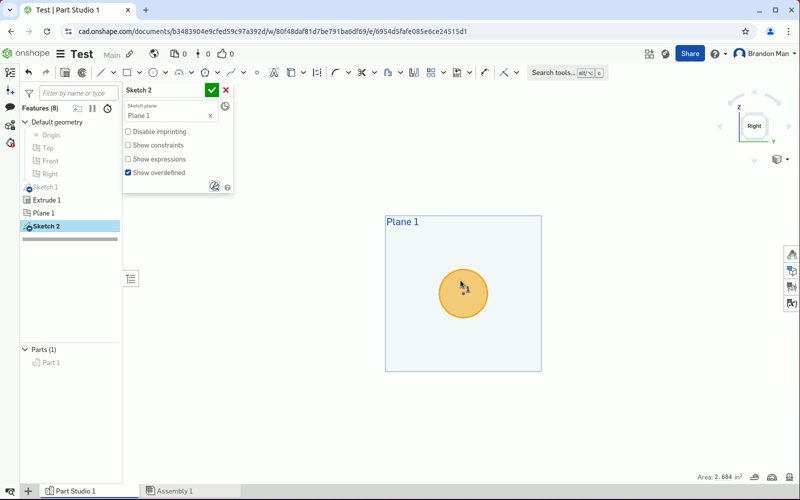
scroll(-6)
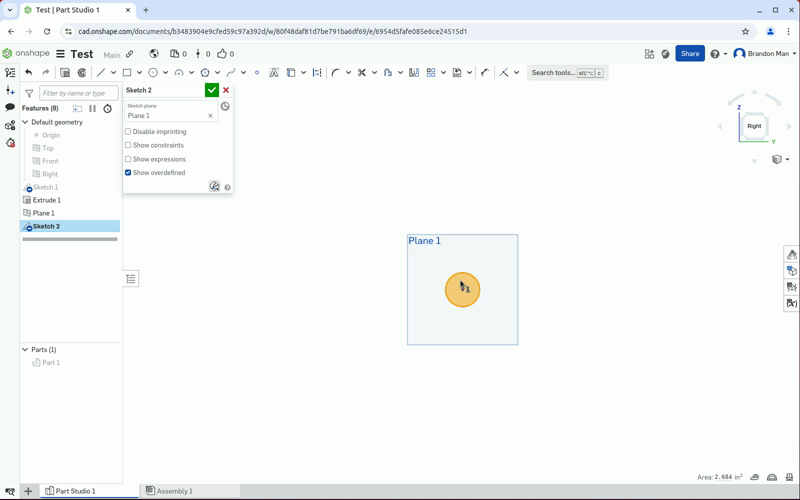
scroll(-6)
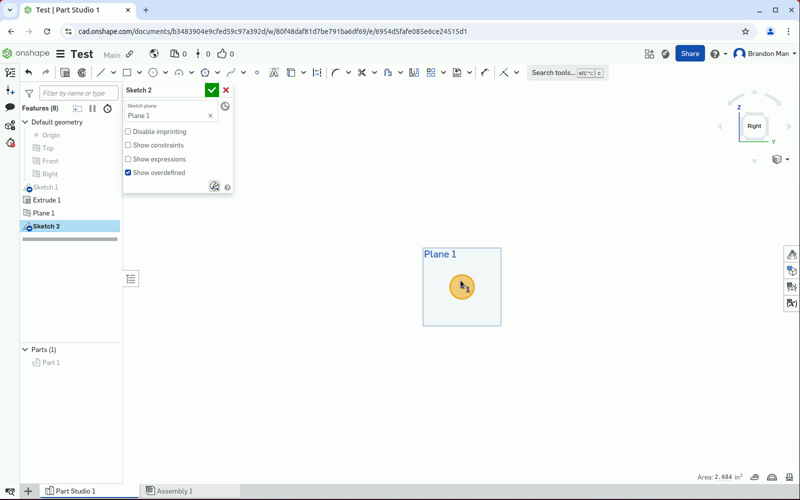
scroll(-6)
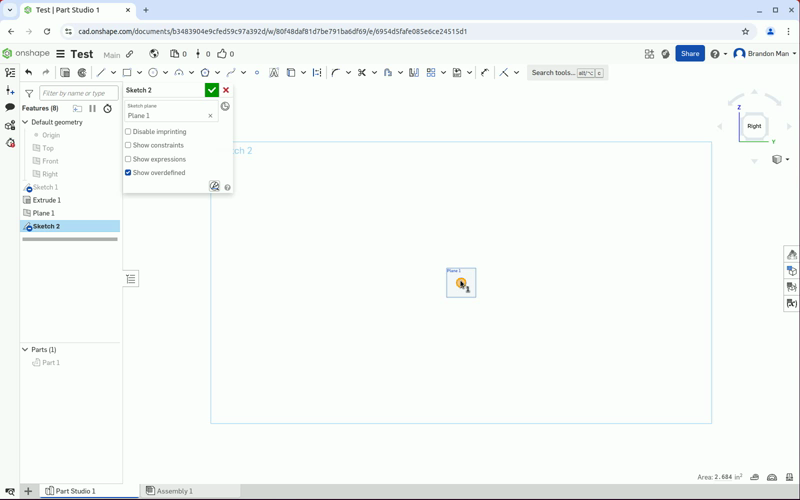
mouse_move(73, 352)
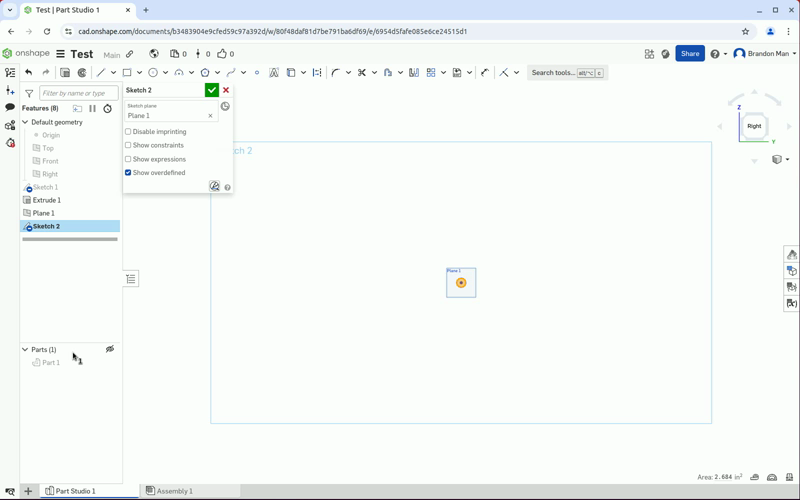
key(shift+y)
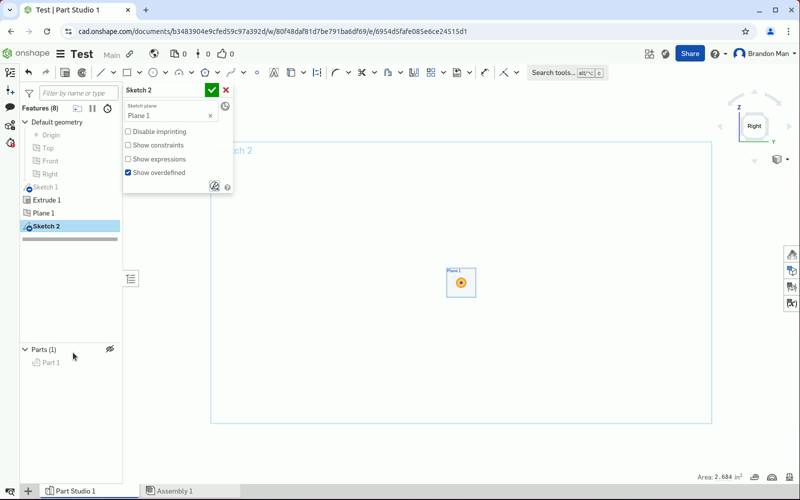
key(shift+e)
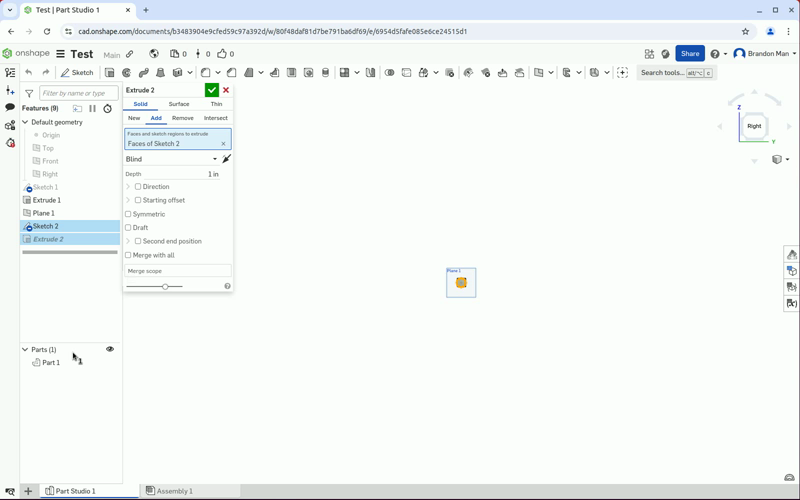
mouse_move(143, 106)
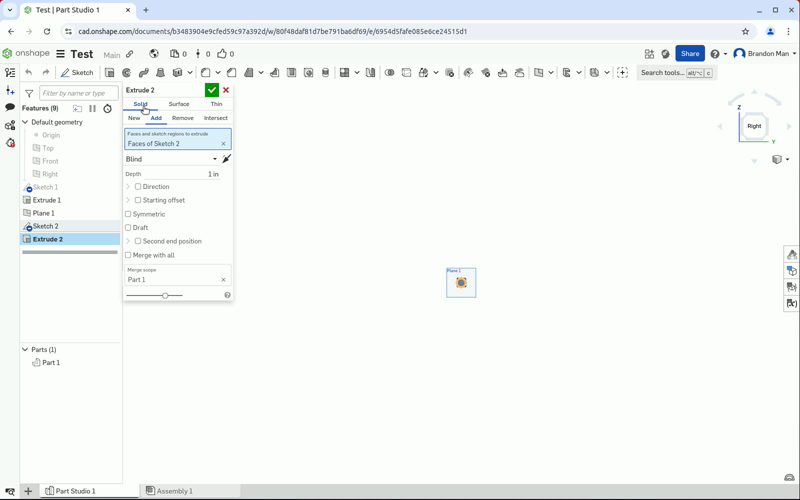
click(143, 106)
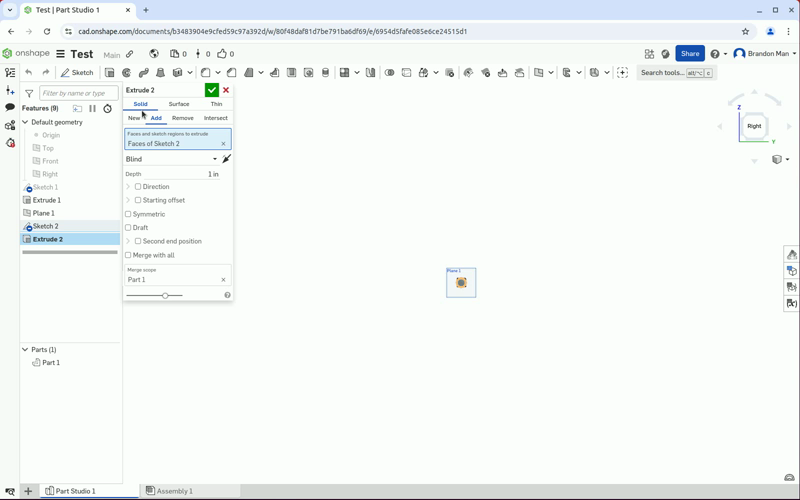
mouse_move(137, 120)
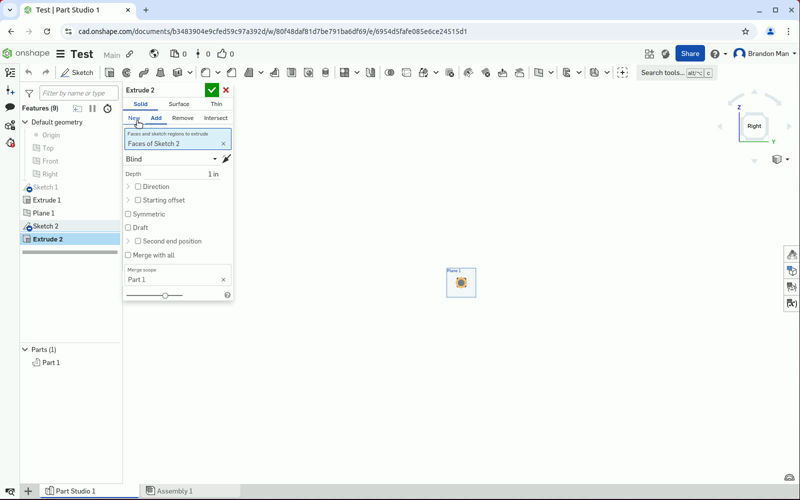
click(137, 120)
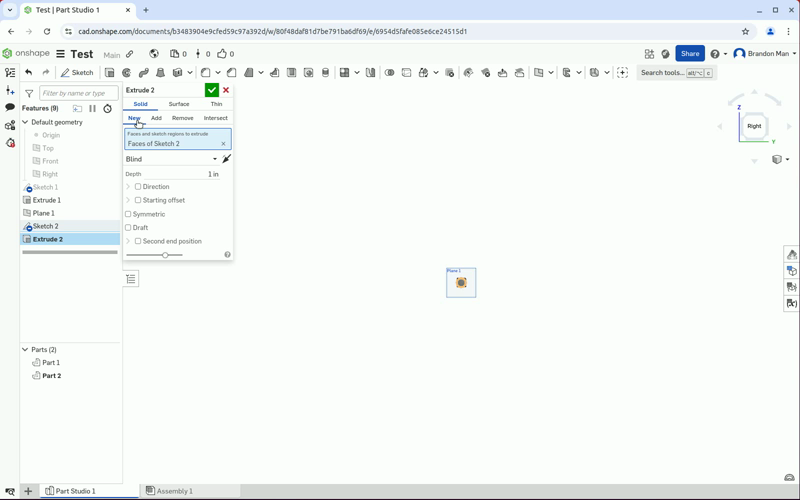
key(tab, 4)
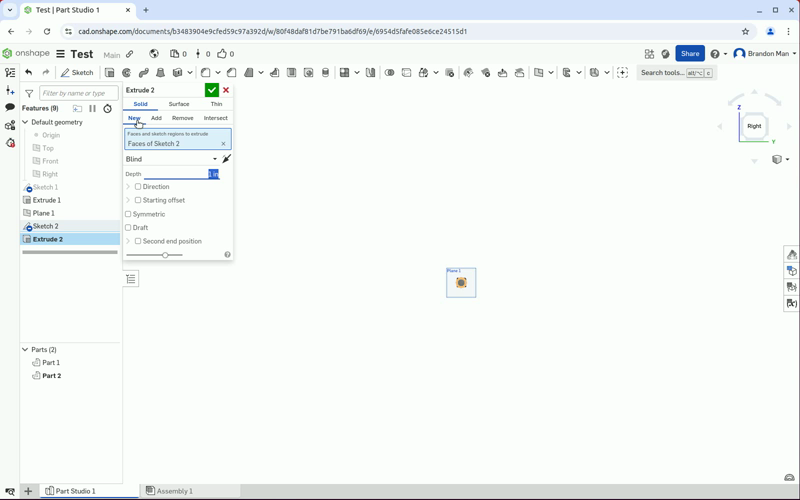
text(15.405)
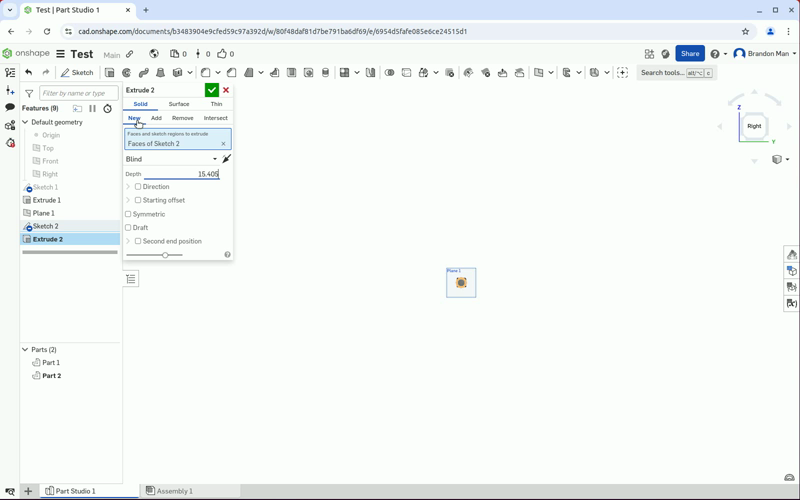
key(enter)
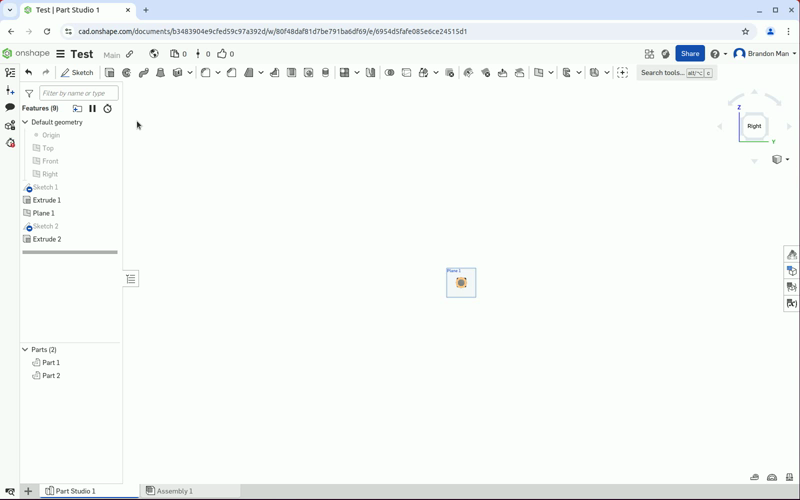
key(shift+h)
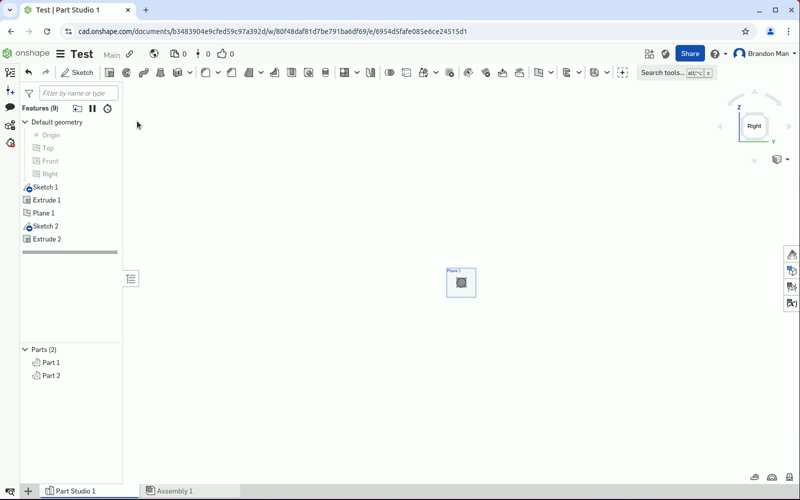
key(shift+h)
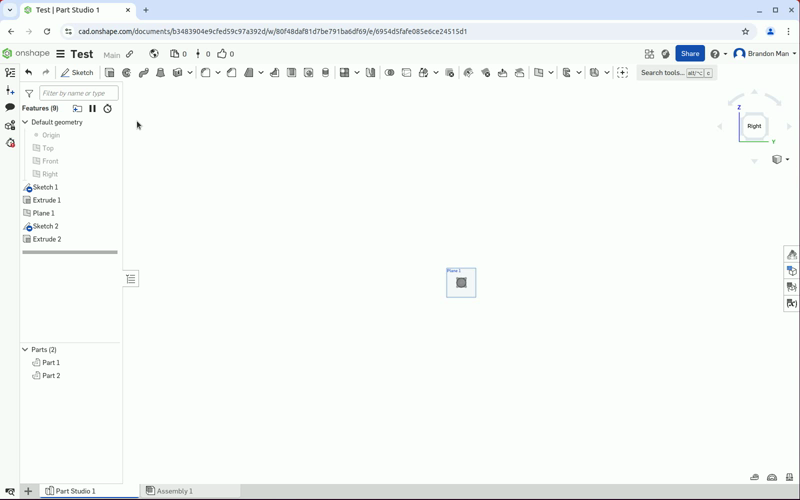
key(shift+7)
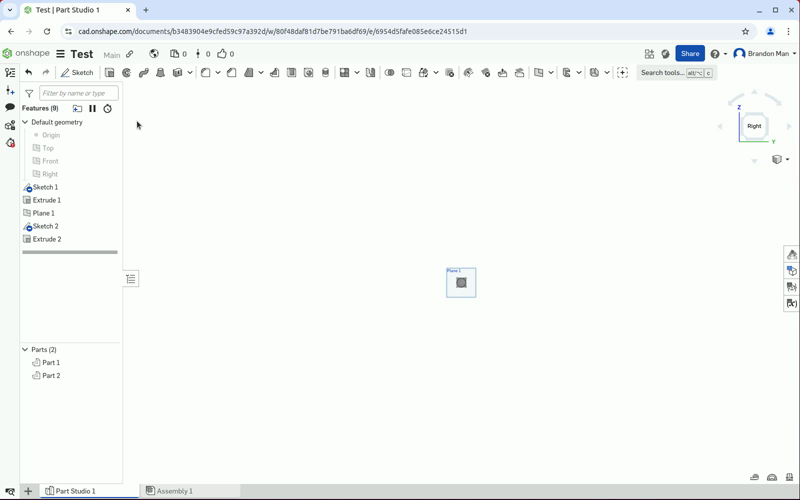
key(right, 2)
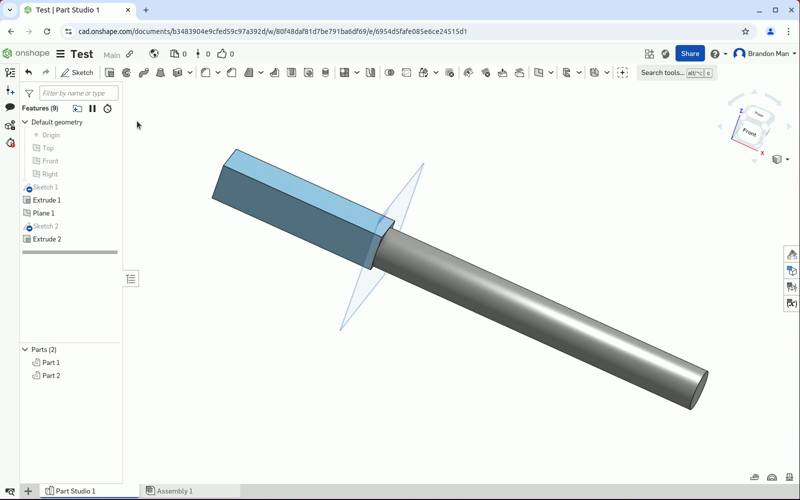
key(down, 2)
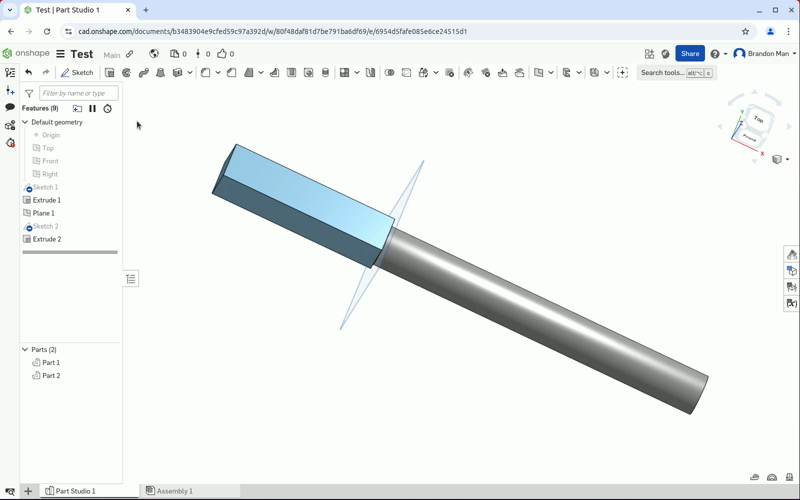
key(up, 2)
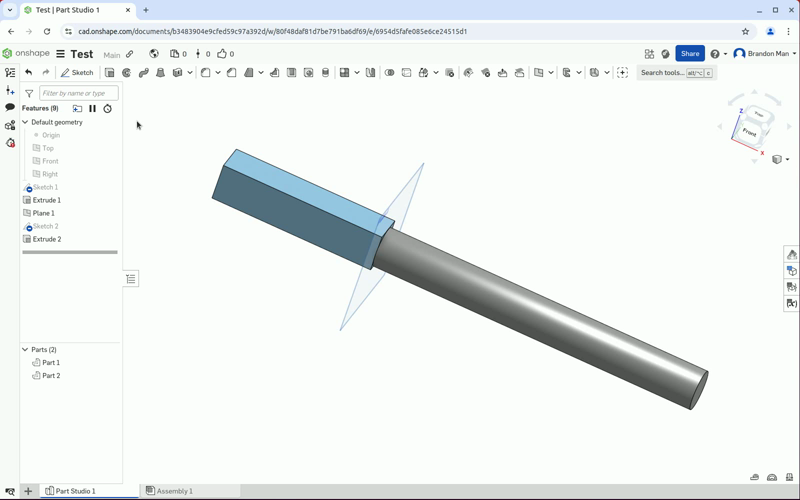
key(left, 2)
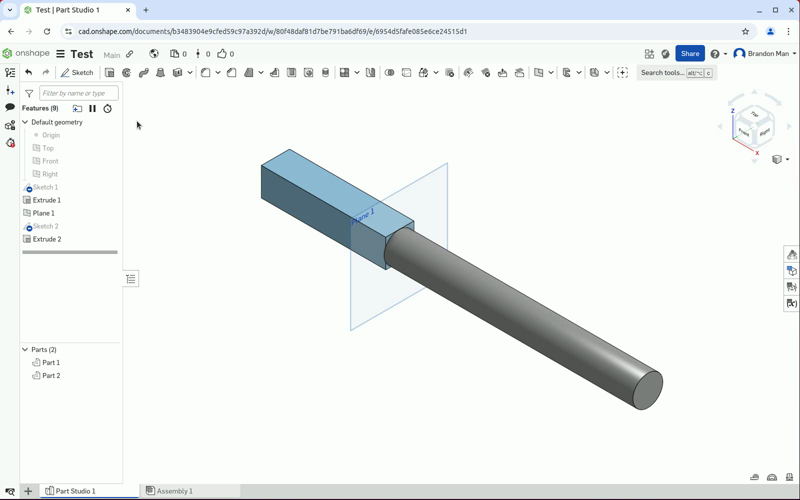
mouse_move(73, 189)
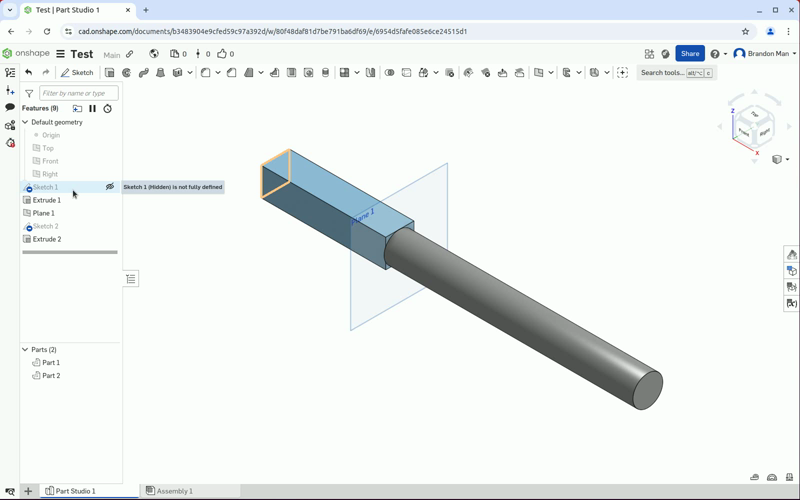
click(73, 189)